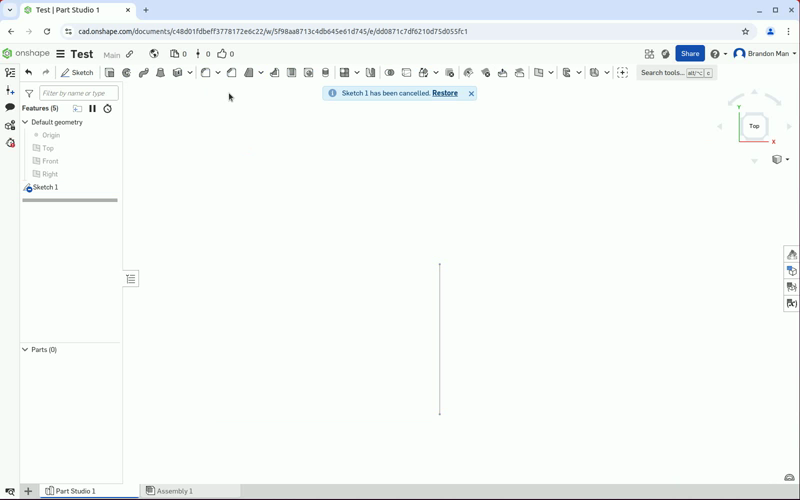
key(shift+h)
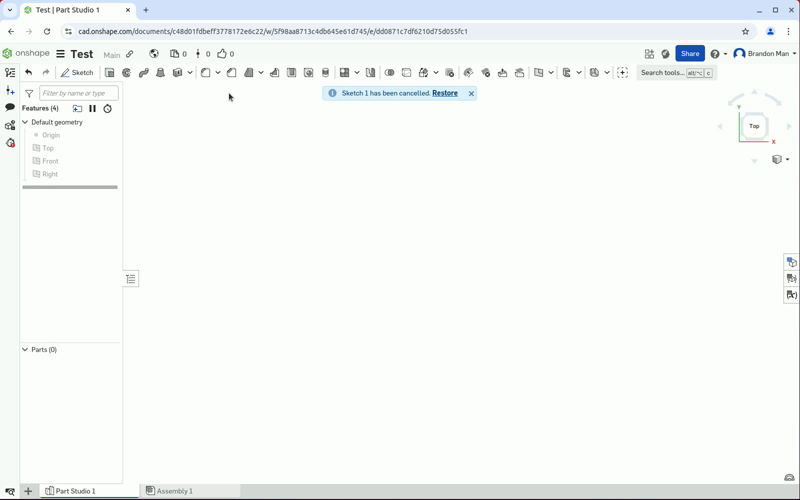
mouse_move(73, 352)
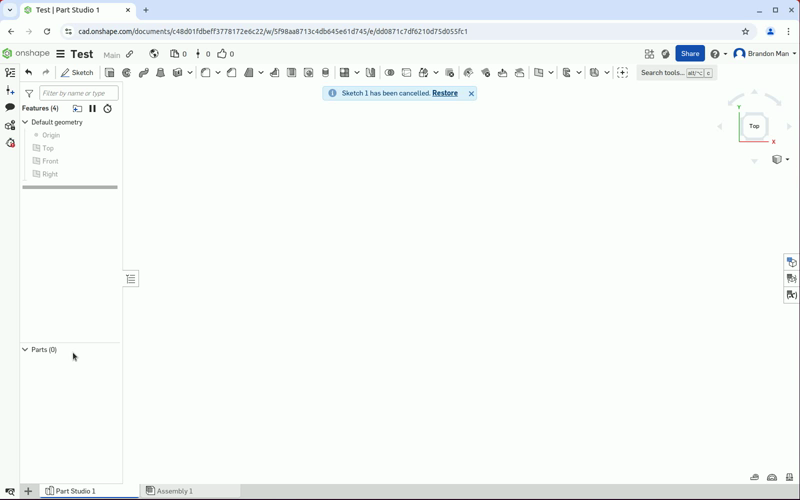
key(y)
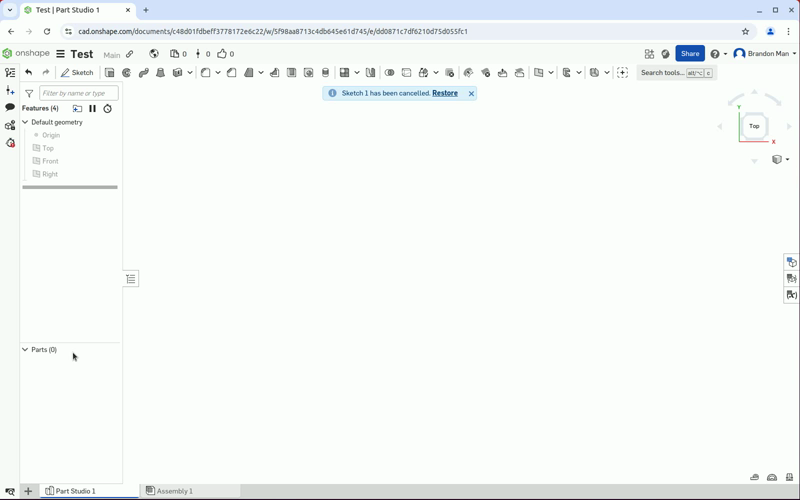
key(shift+p)
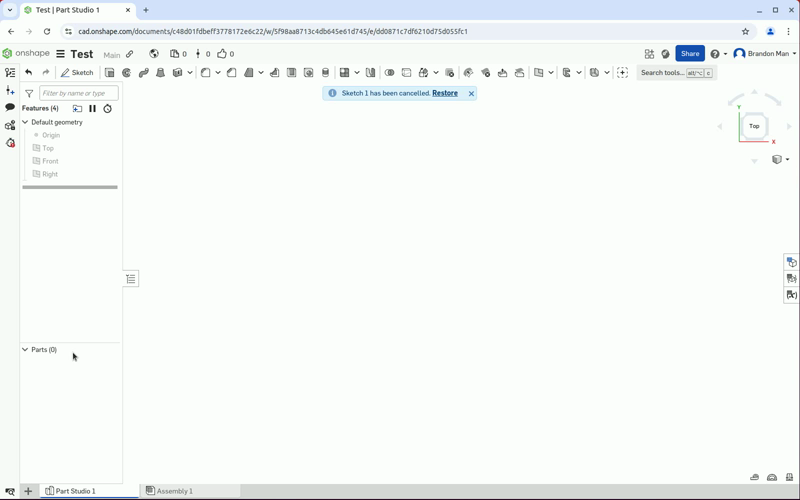
key(space)
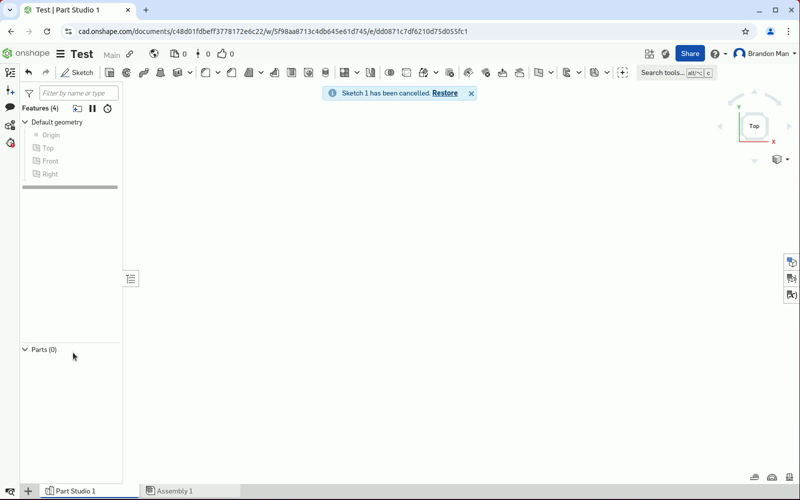
key_down(shift)
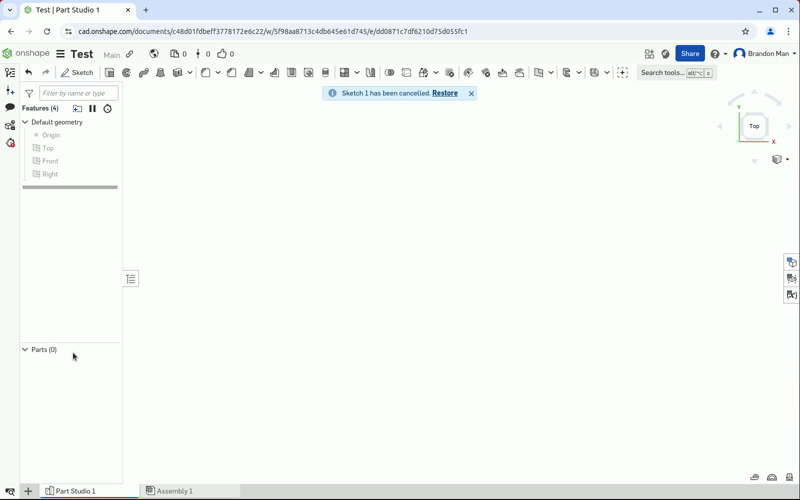
key(up)
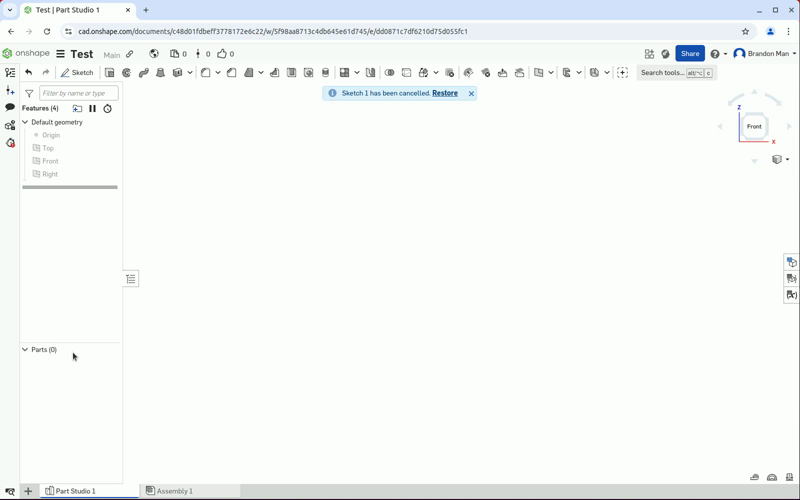
key_up(shift)
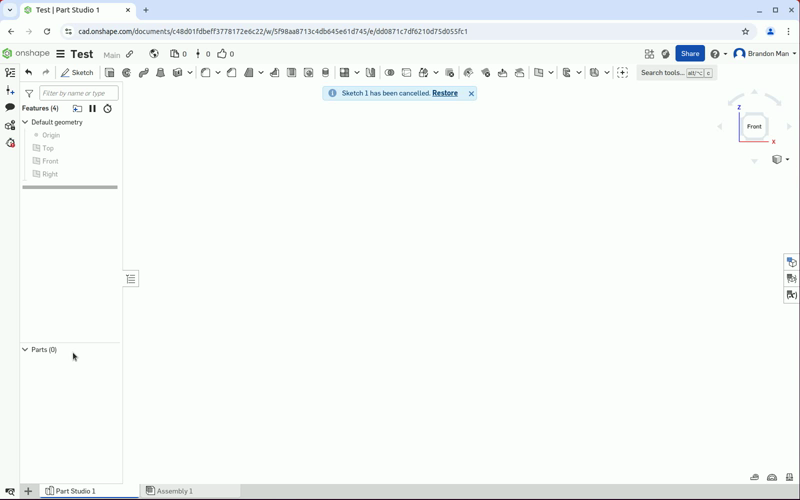
mouse_move(73, 352)
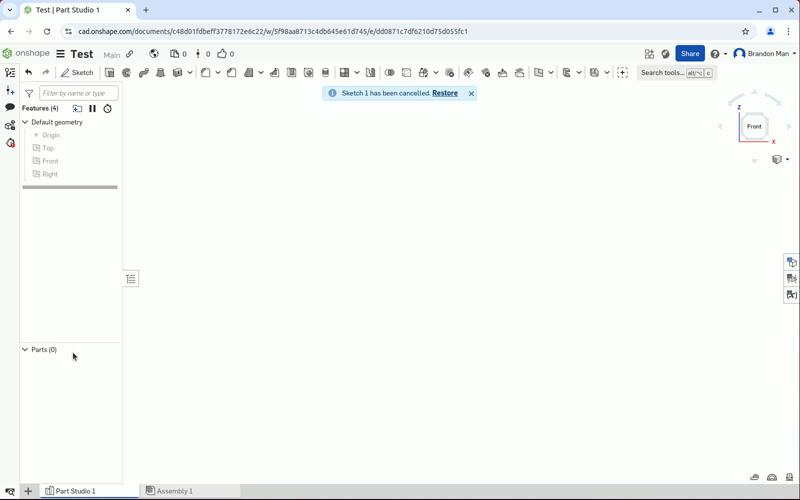
key(shift+y)
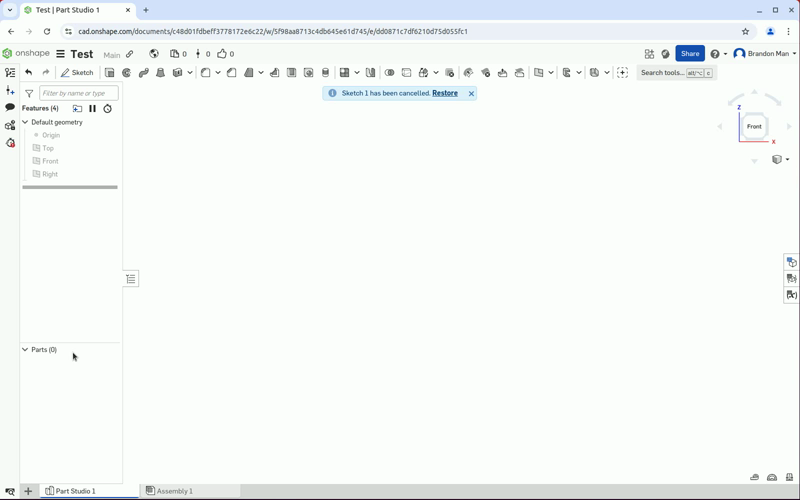
key(shift+s)
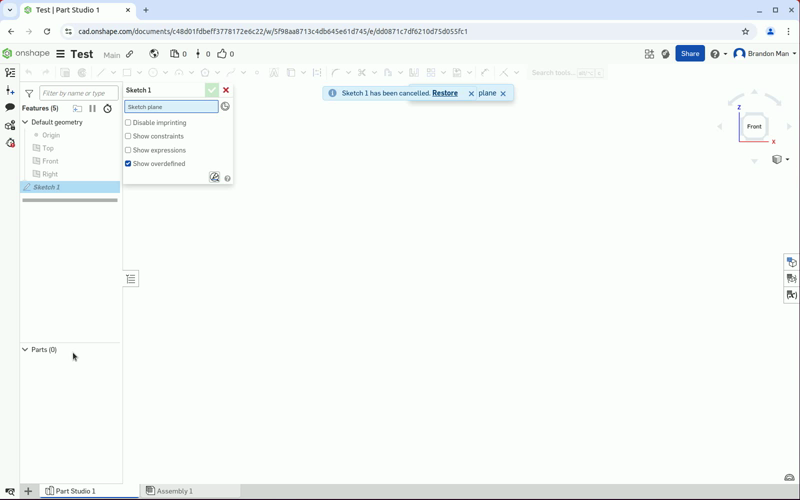
mouse_move(73, 163)
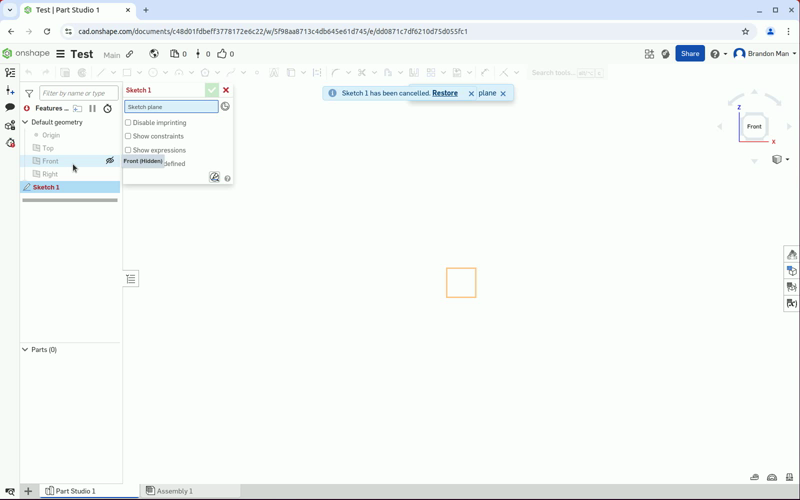
click(73, 163)
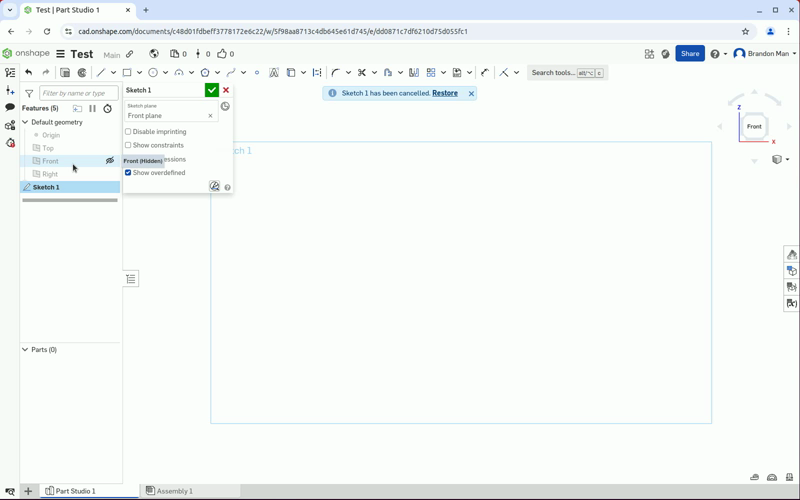
mouse_move(73, 352)
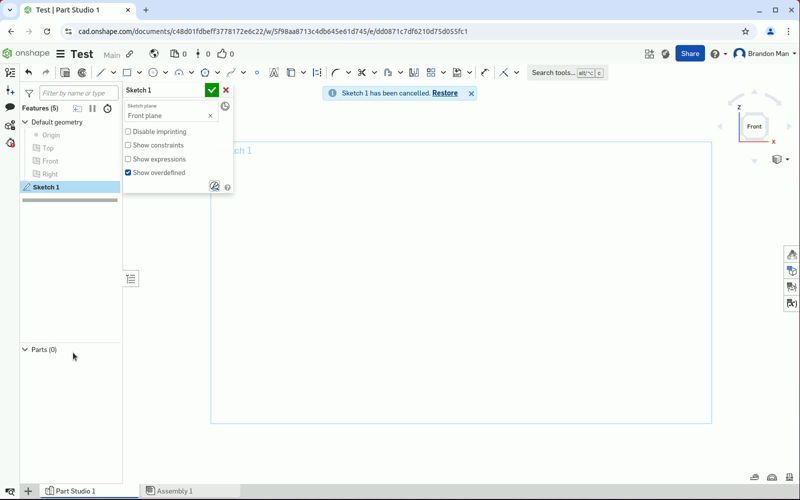
key(y)
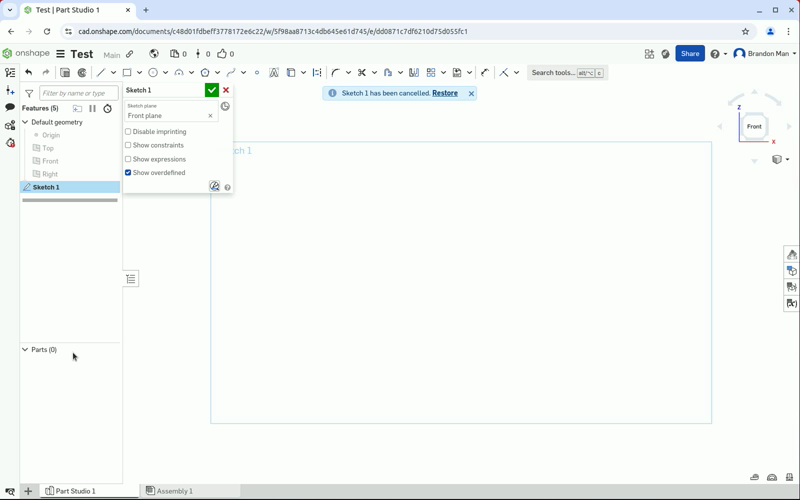
key(l)
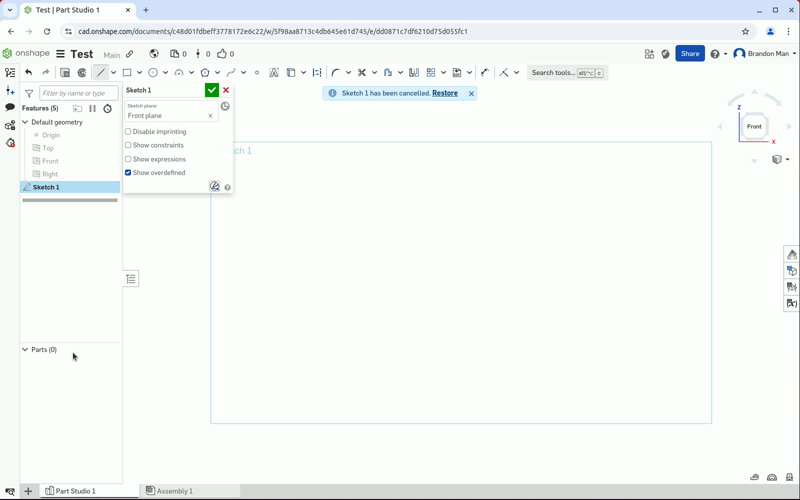
key_down(shift)
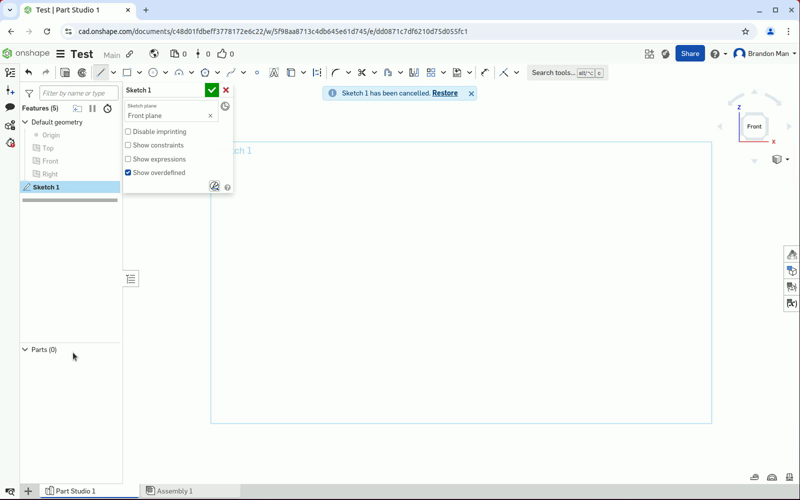
mouse_move(426, 297)
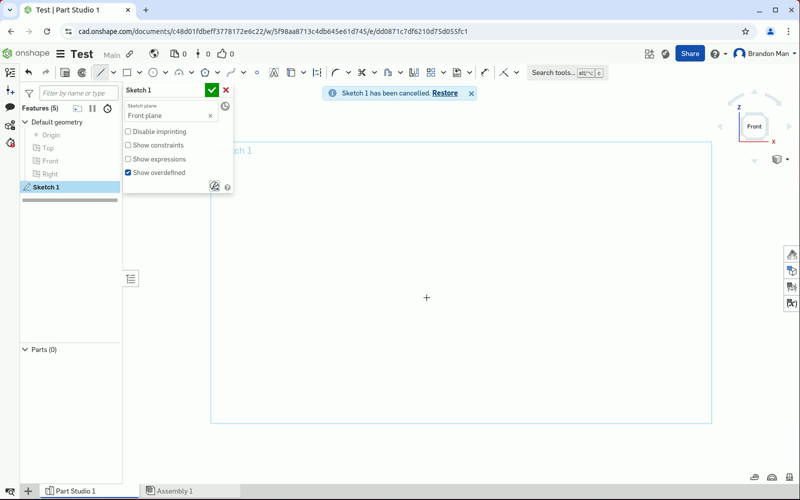
click(426, 297)
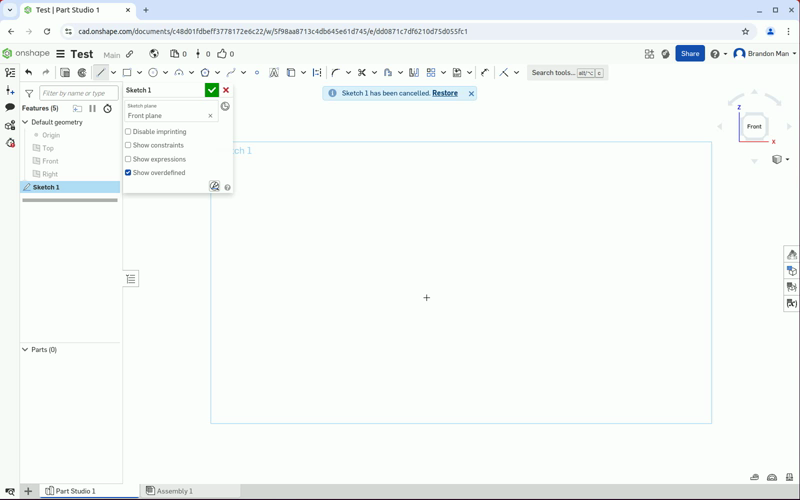
key_up(shift)
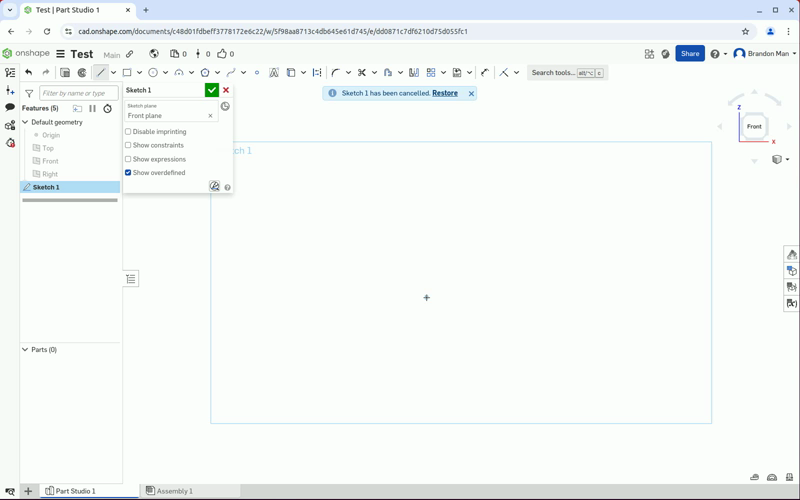
key_down(shift)
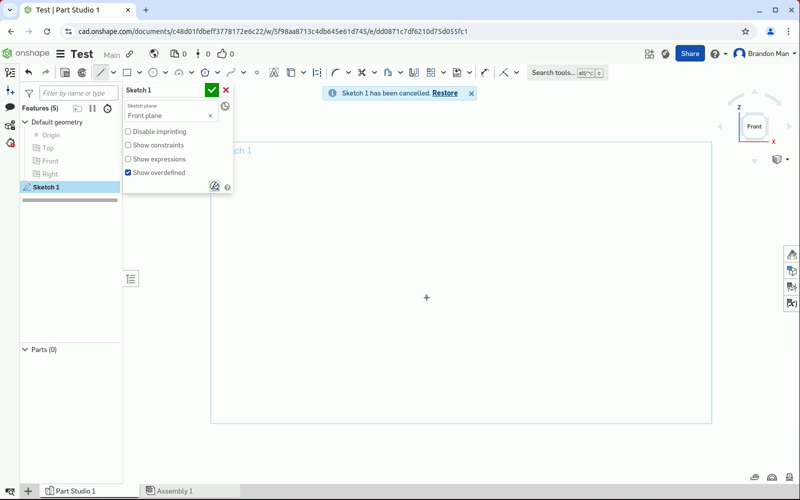
mouse_move(495, 297)
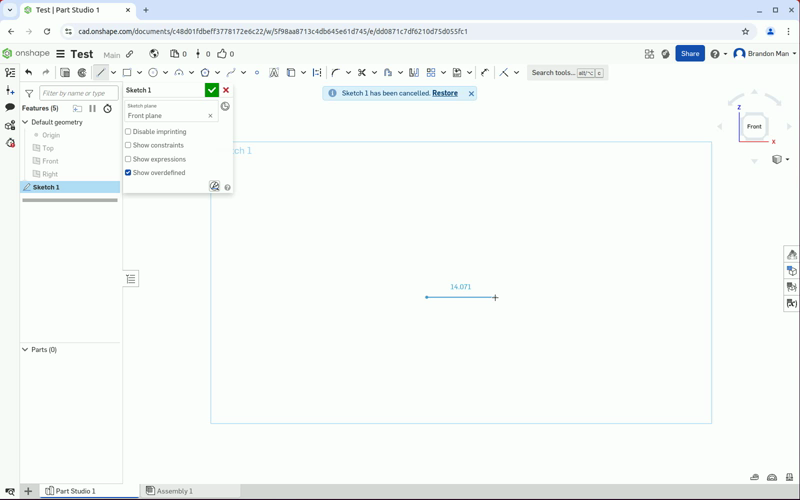
click(495, 297)
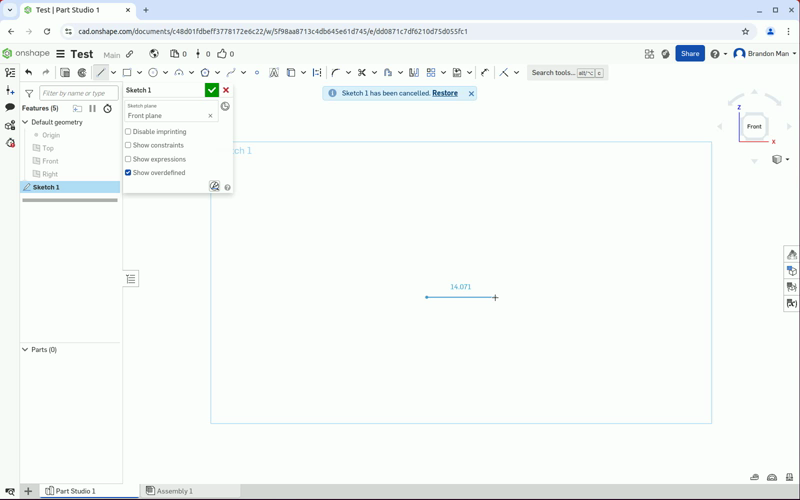
key_up(shift)
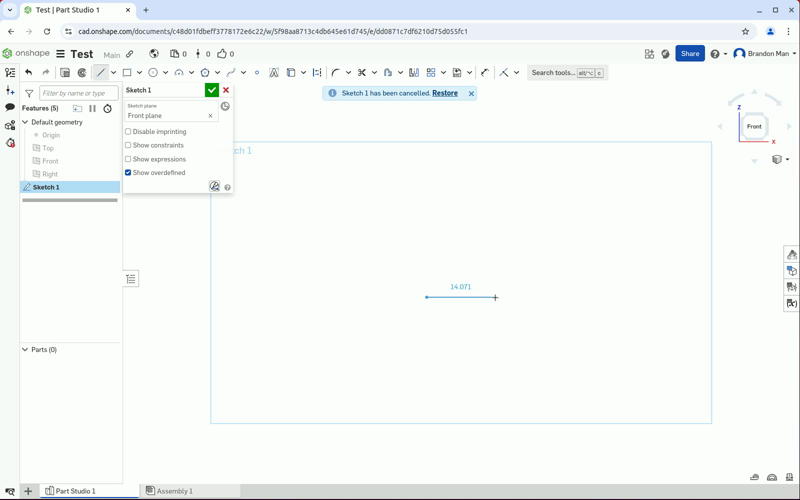
key_down(shift)
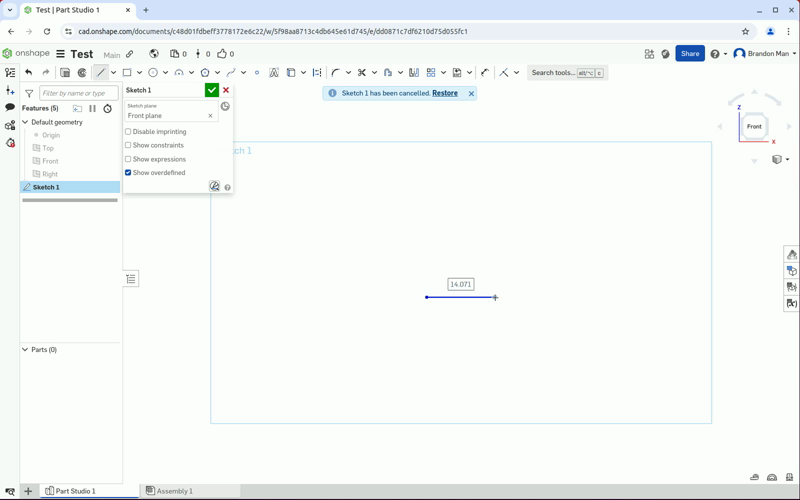
mouse_move(525, 297)
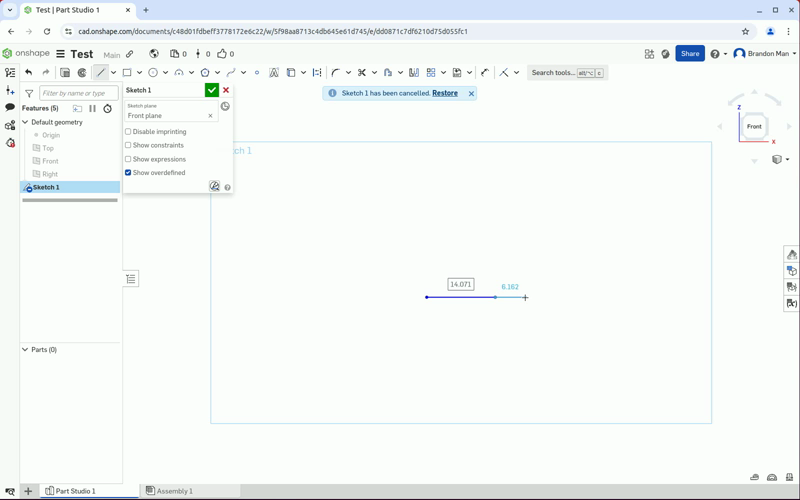
mouse_move(495, 279)
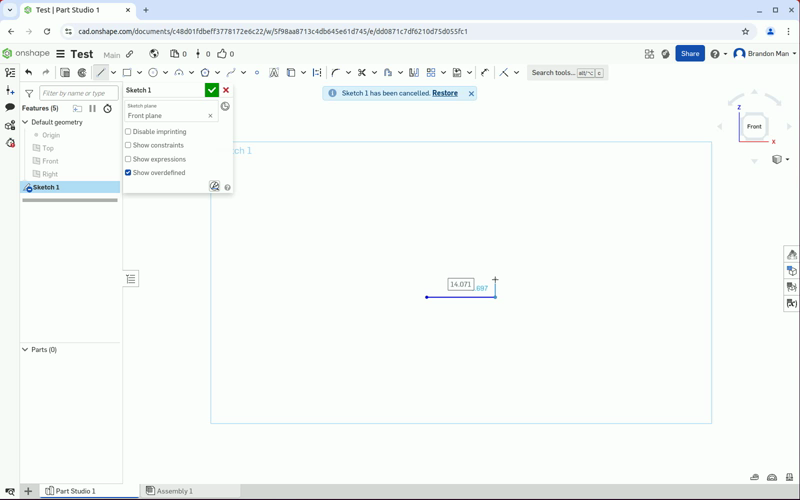
click(495, 279)
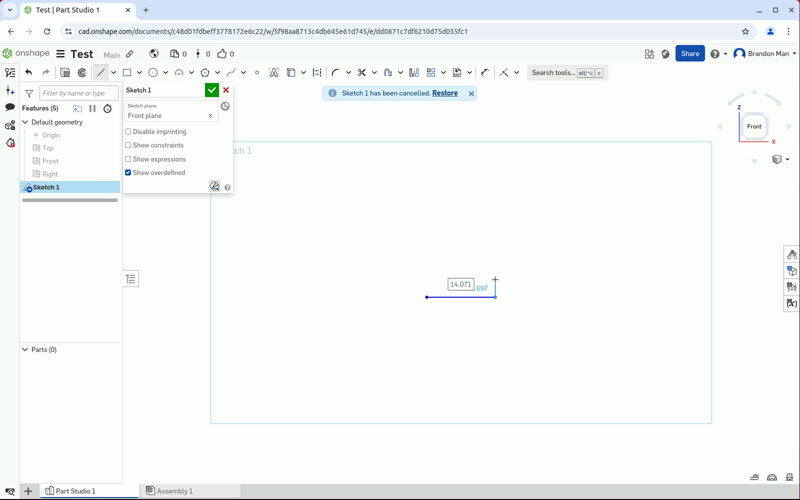
key_up(shift)
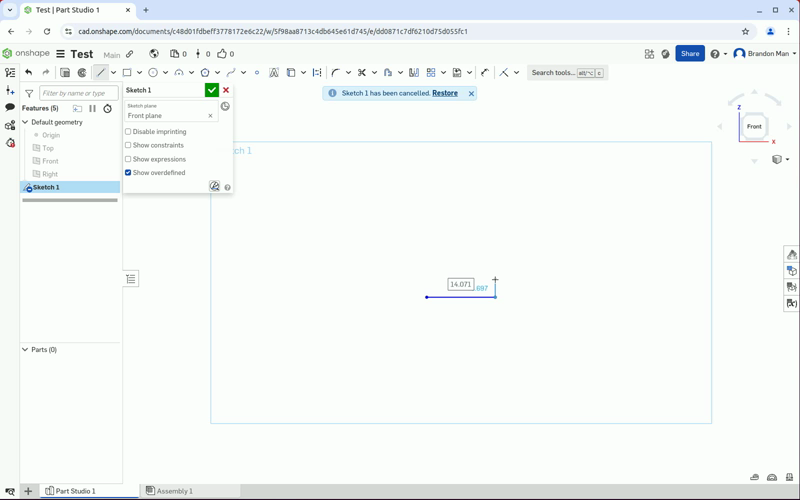
key_down(shift)
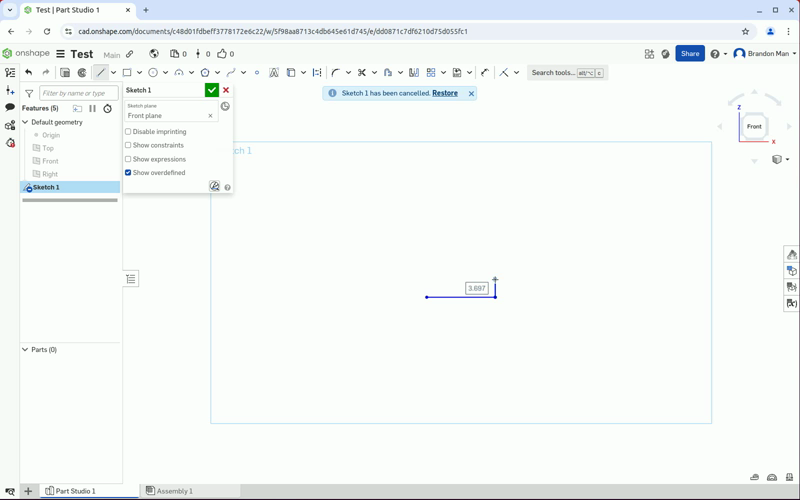
mouse_move(495, 215)
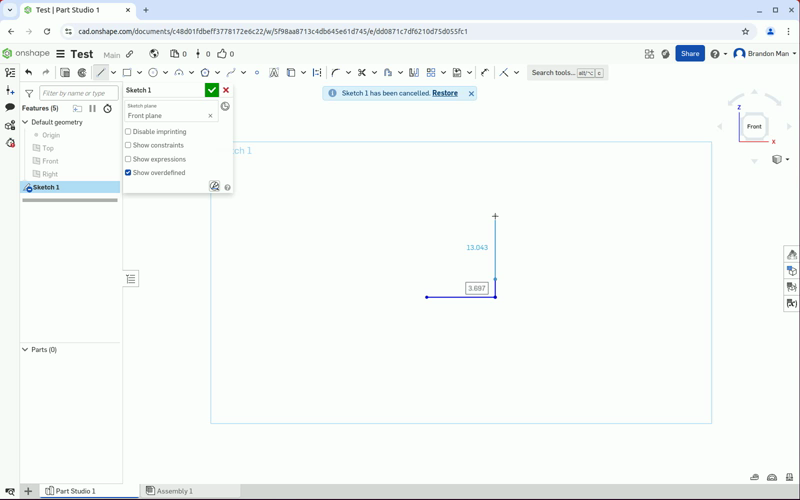
click(495, 215)
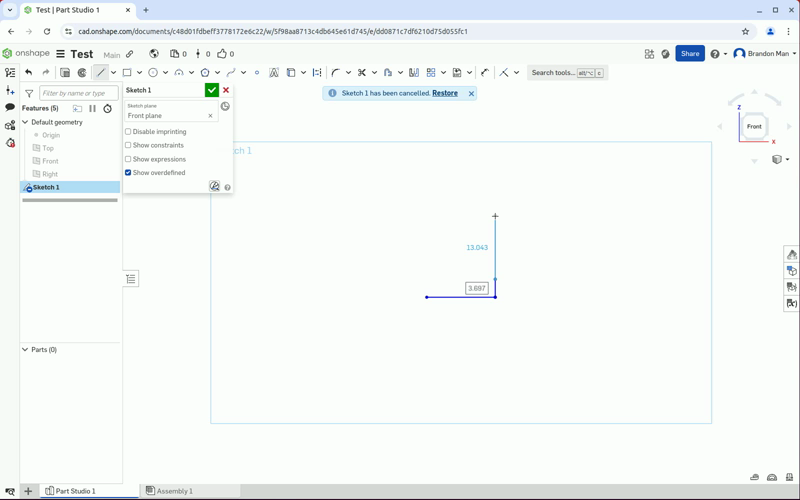
key_up(shift)
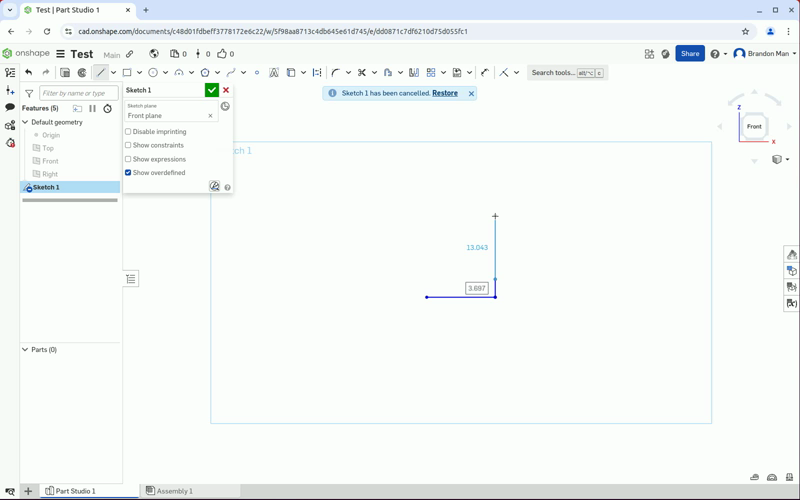
key_down(shift)
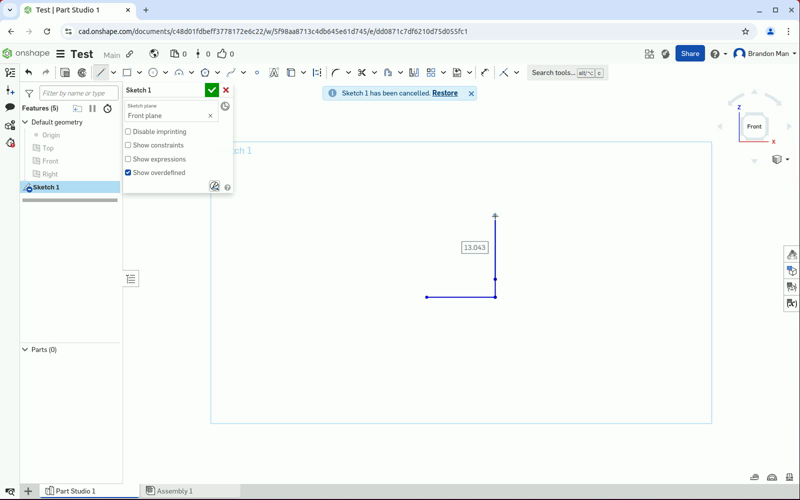
mouse_move(426, 215)
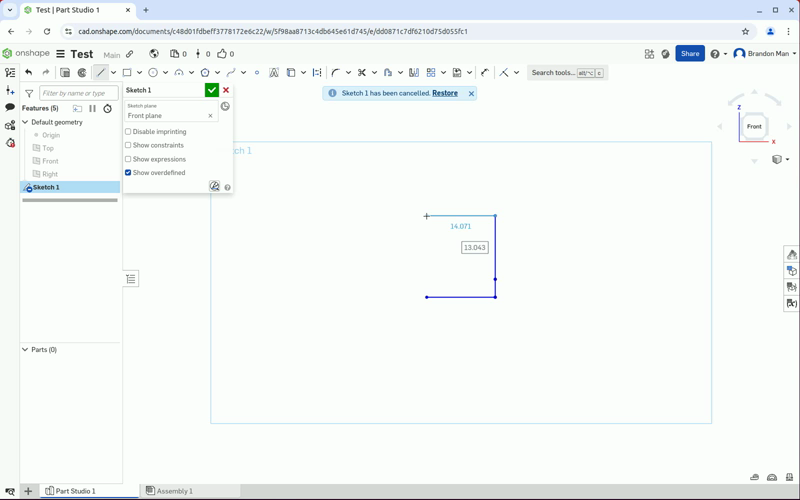
click(426, 215)
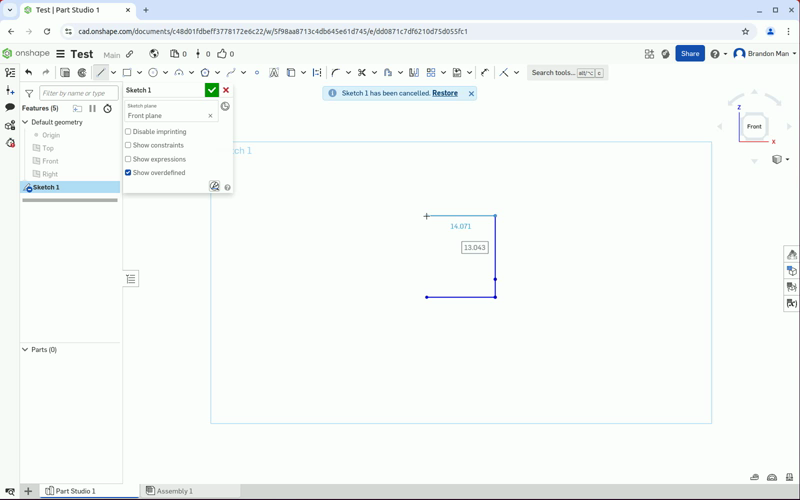
key_up(shift)
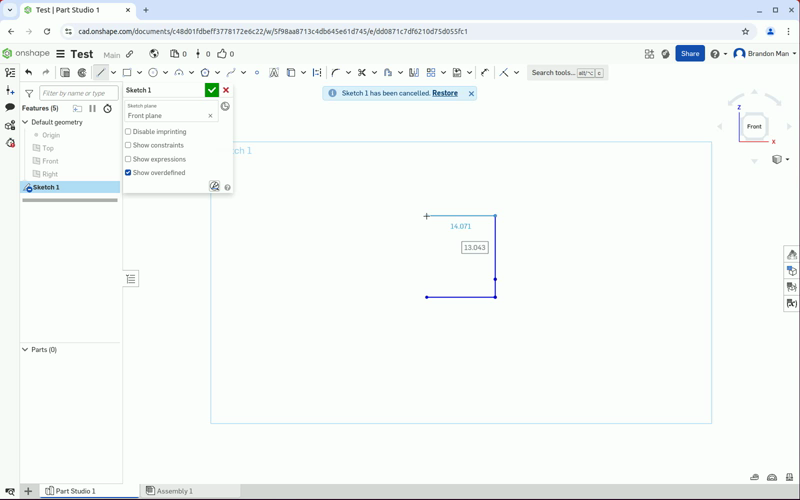
key_down(shift)
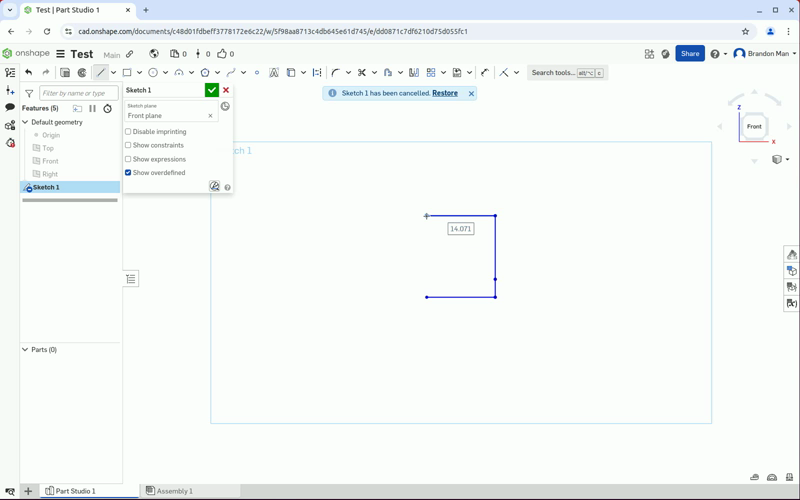
mouse_move(426, 279)
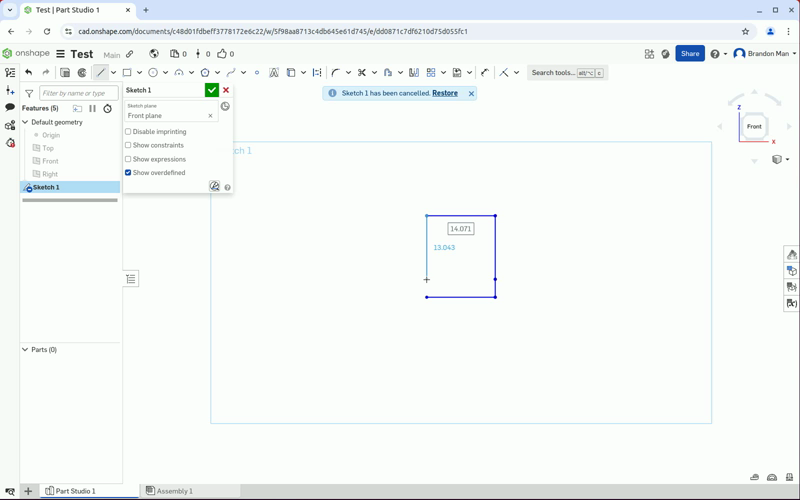
click(426, 279)
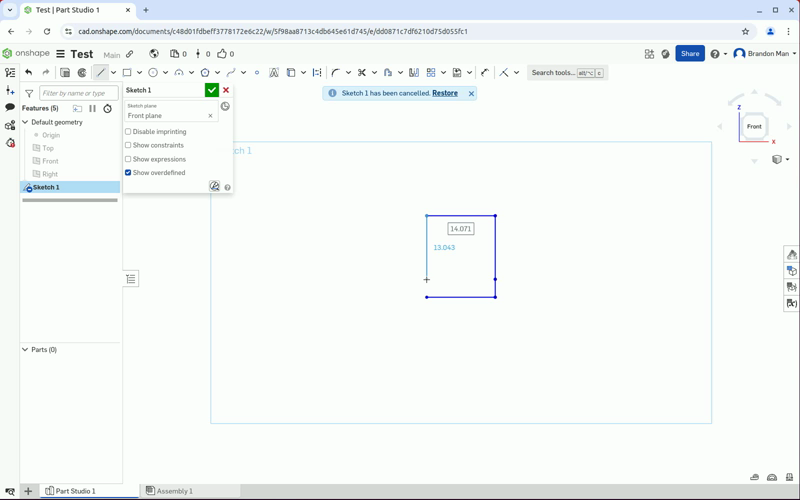
key_up(shift)
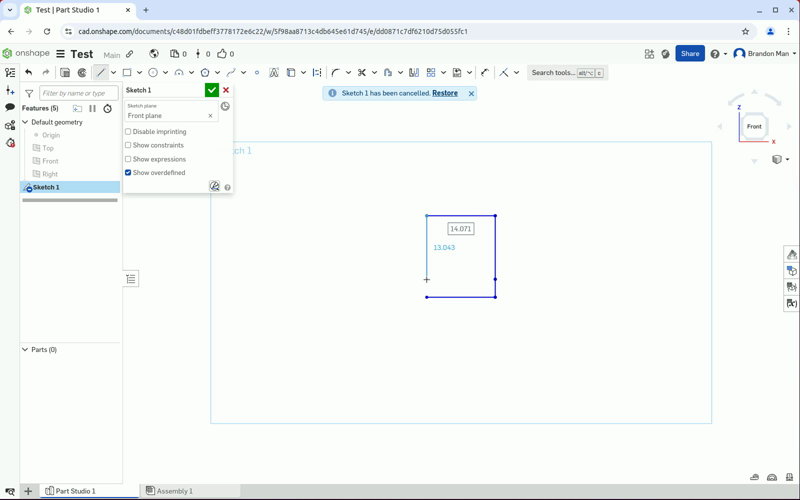
mouse_move(456, 279)
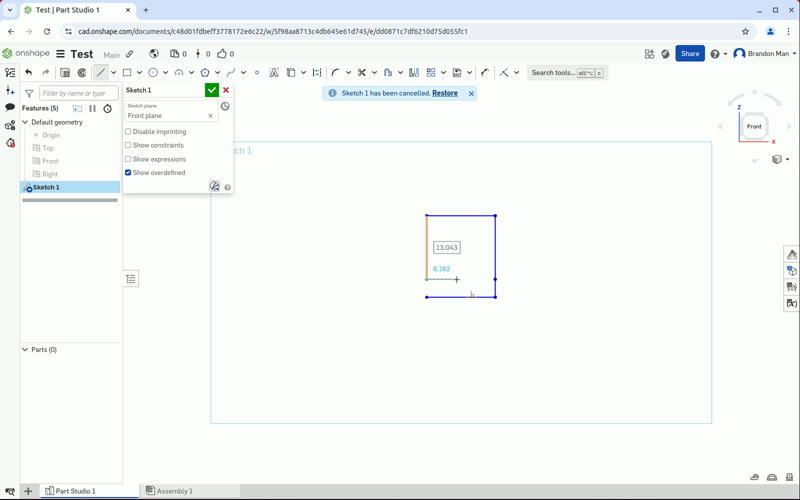
key_down(shift)
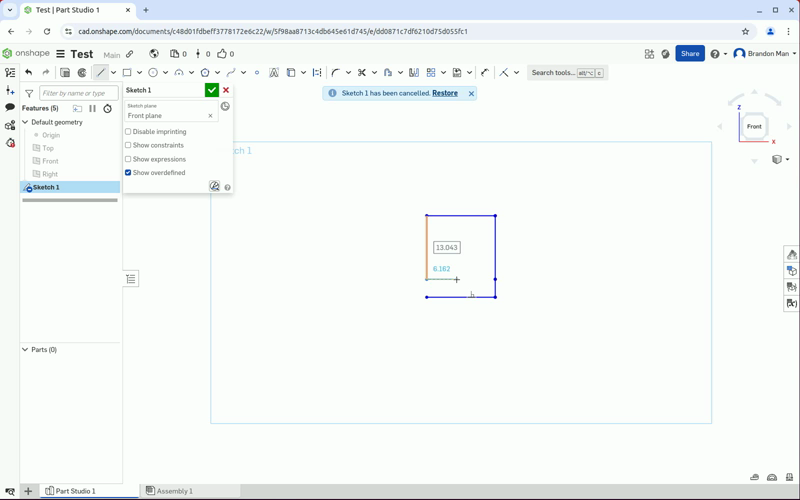
mouse_move(426, 297)
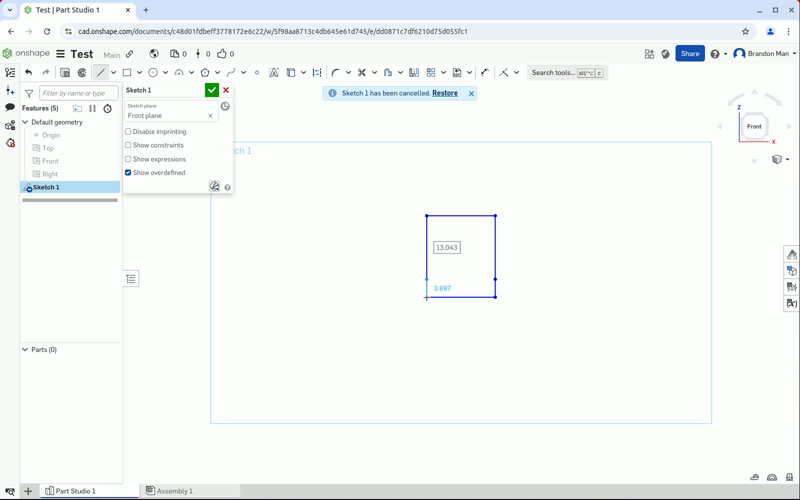
key_up(shift)
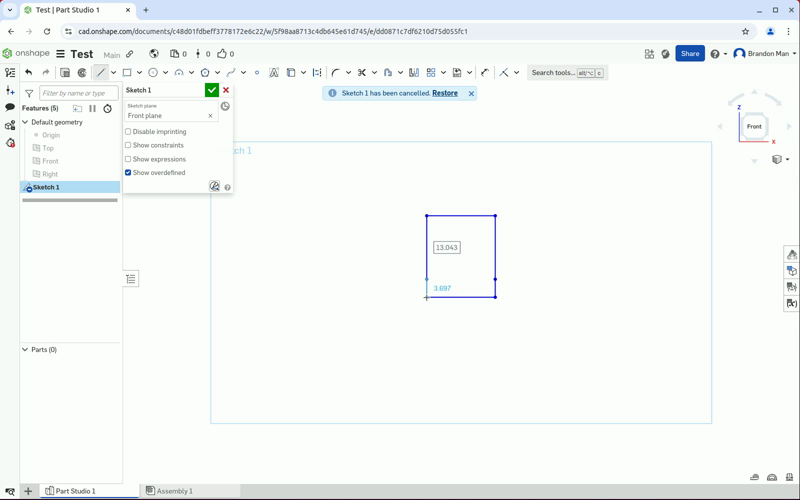
click(426, 297)
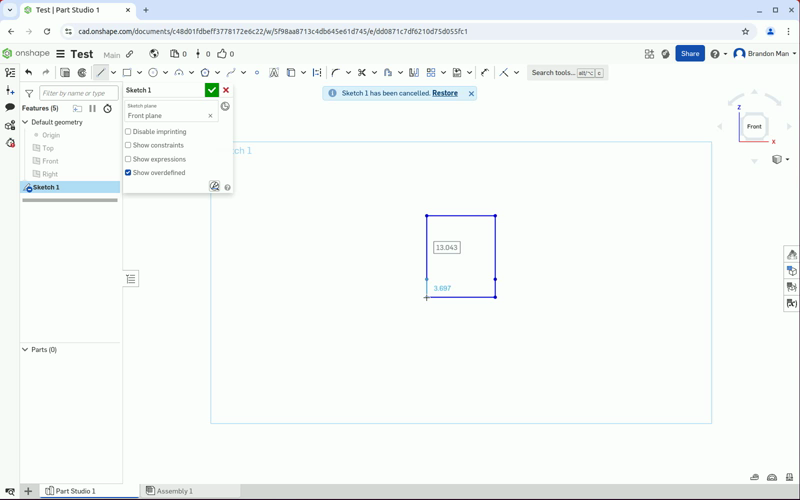
key(esc)
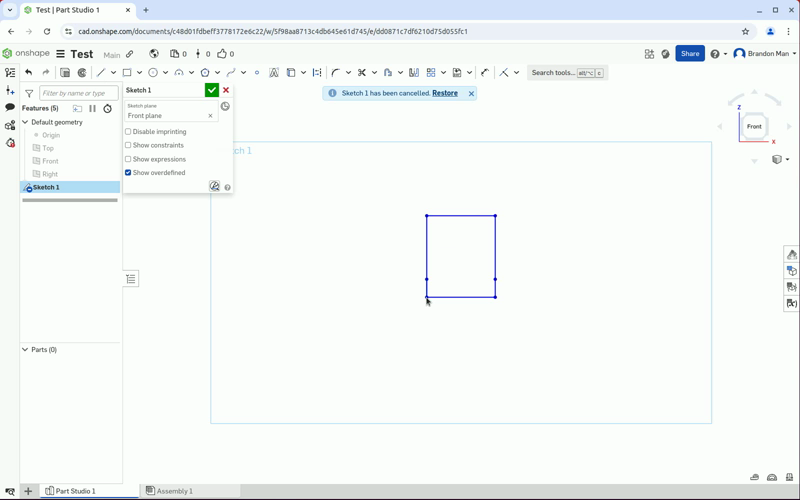
key(c)
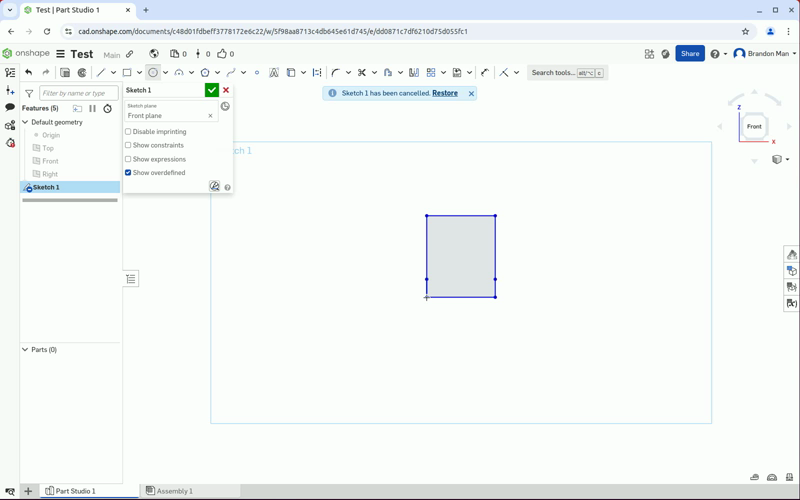
key_down(shift)
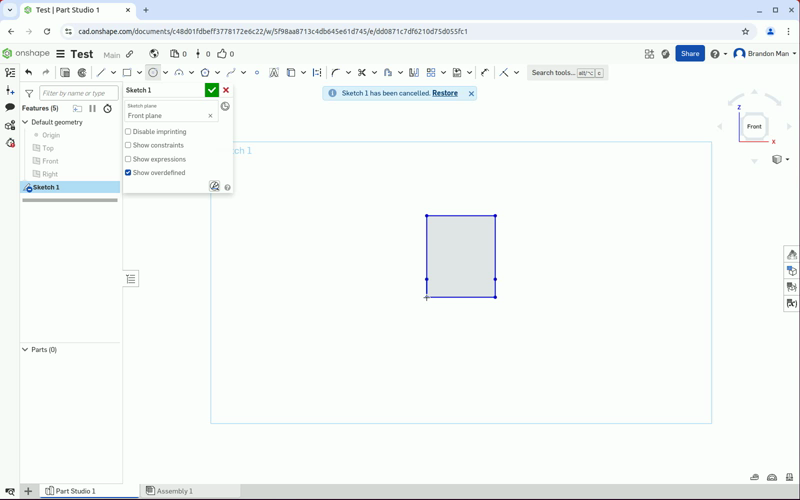
mouse_move(436, 283)
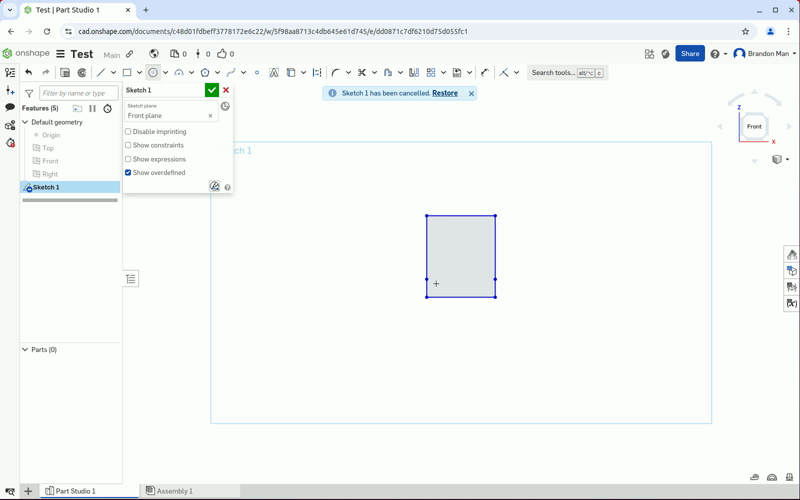
click(436, 283)
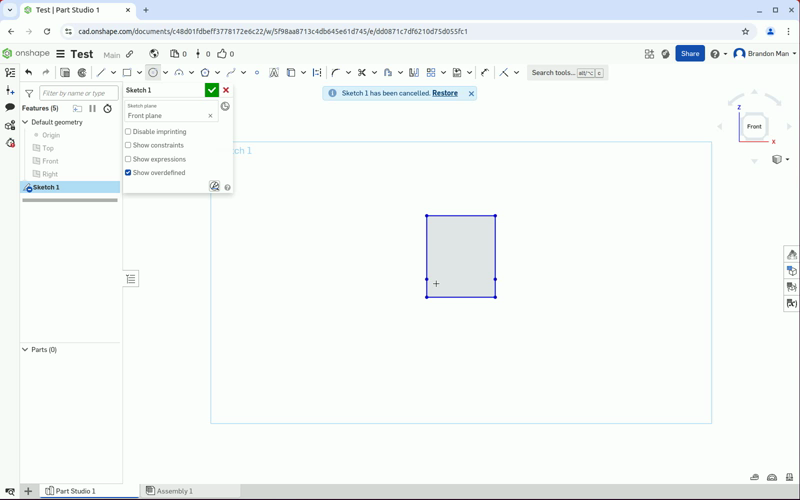
key_up(shift)
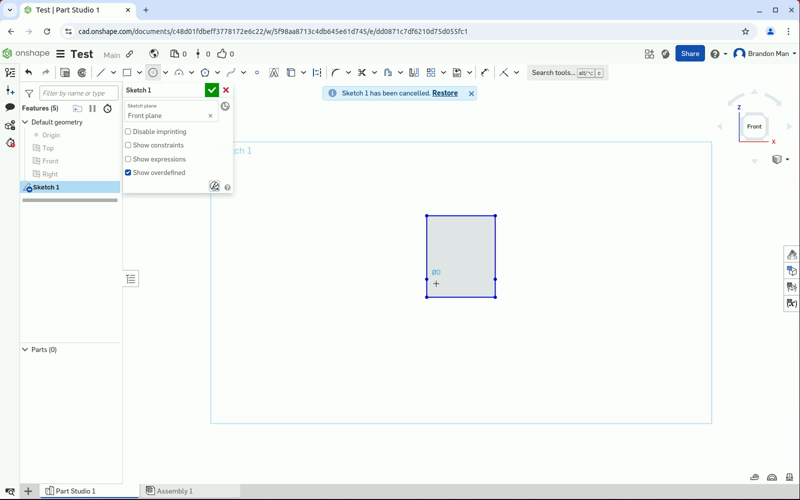
mouse_move(444, 283)
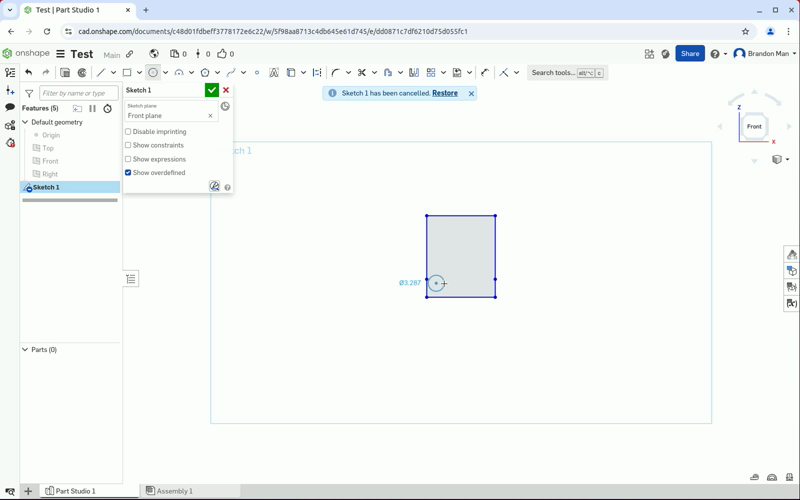
click(444, 283)
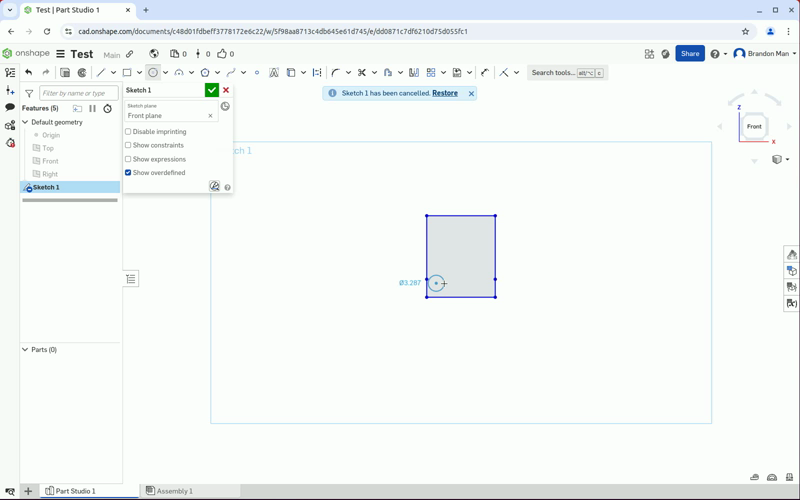
key(esc)
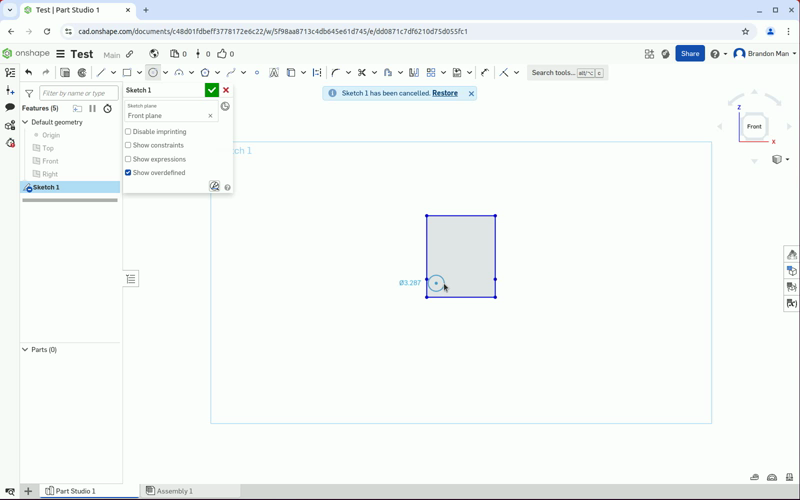
key(c)
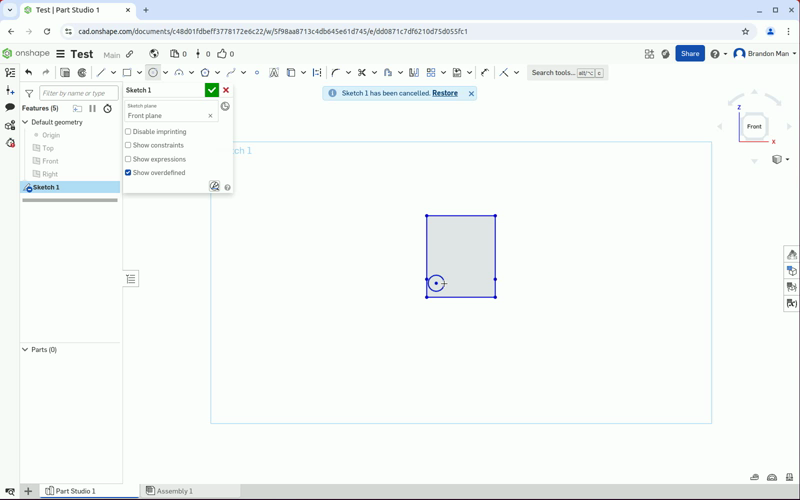
key_down(shift)
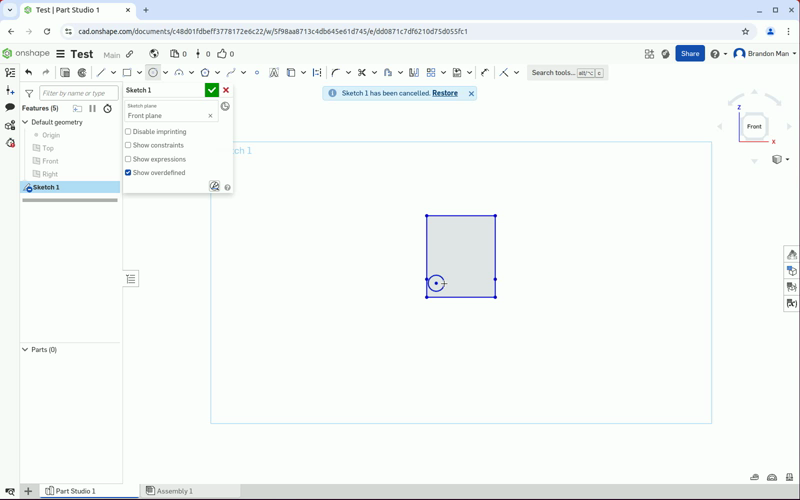
mouse_move(460, 249)
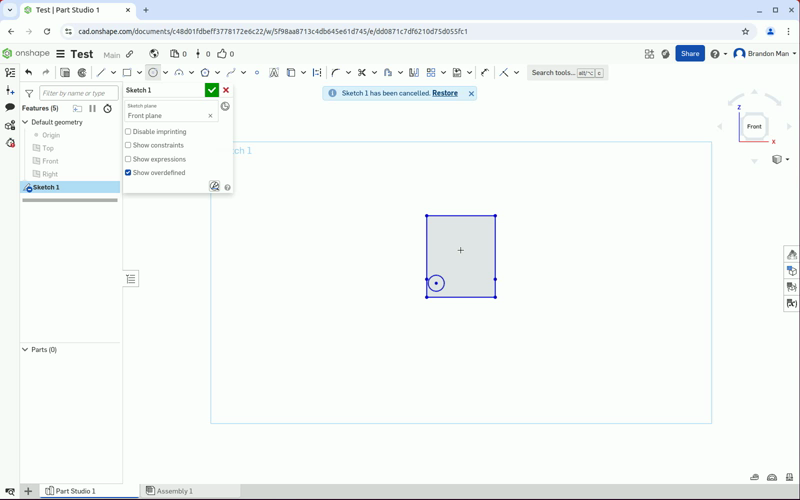
click(460, 249)
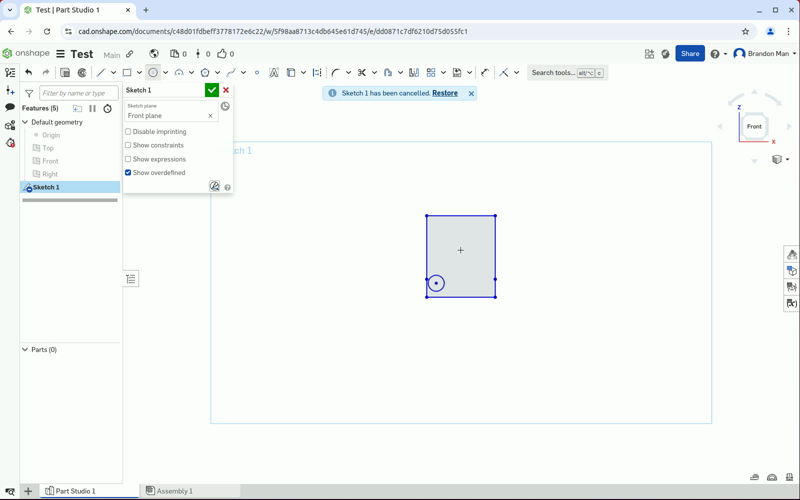
key_up(shift)
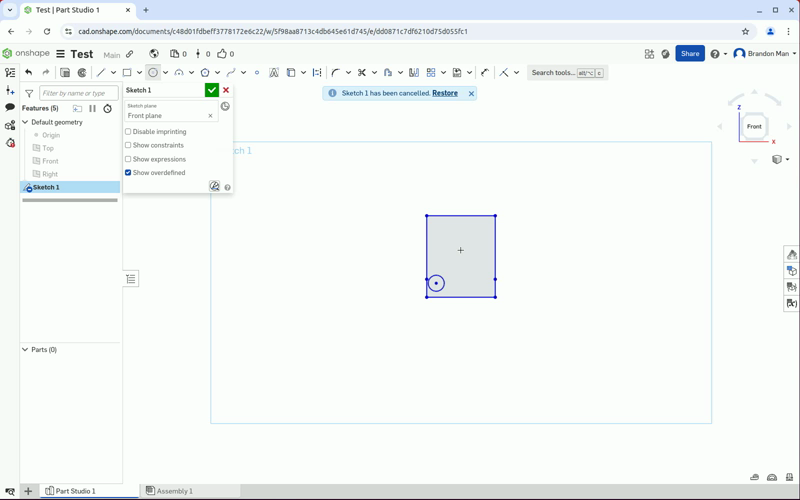
mouse_move(489, 249)
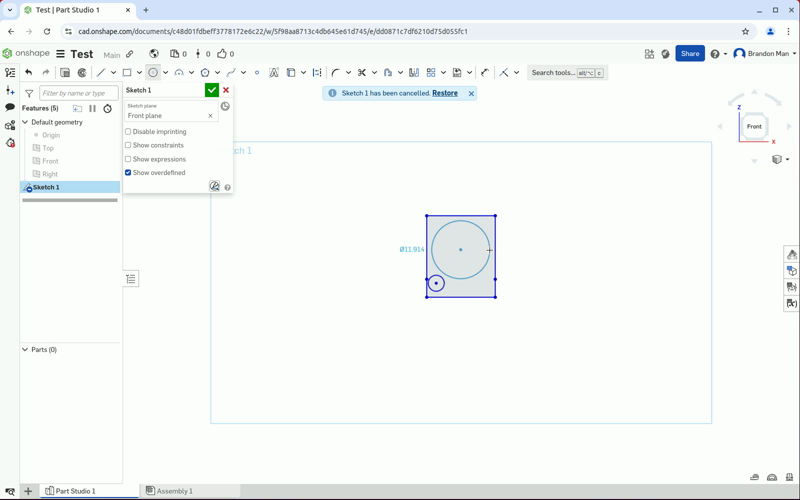
click(489, 249)
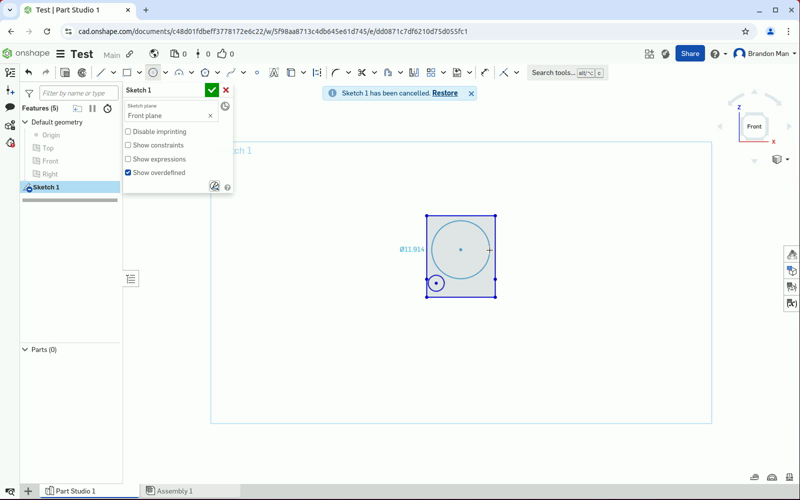
key(esc)
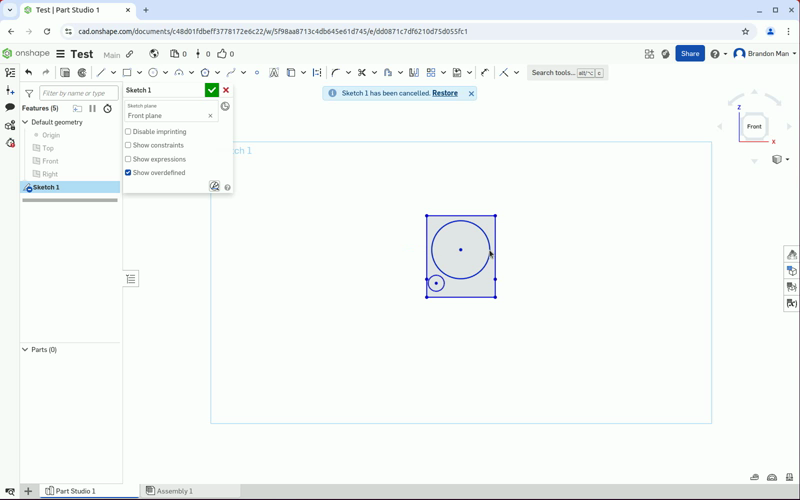
key(c)
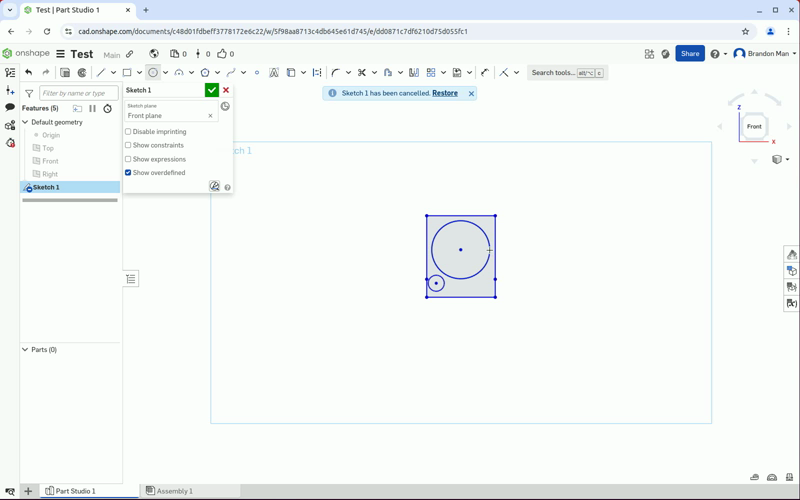
key_down(shift)
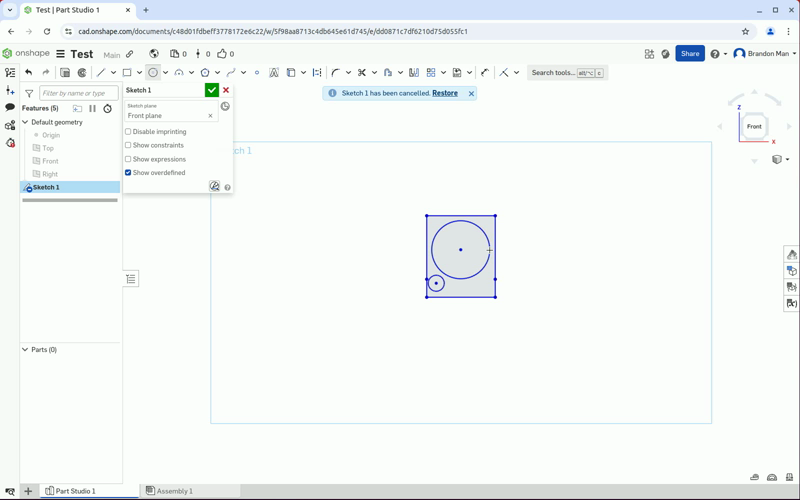
mouse_move(485, 283)
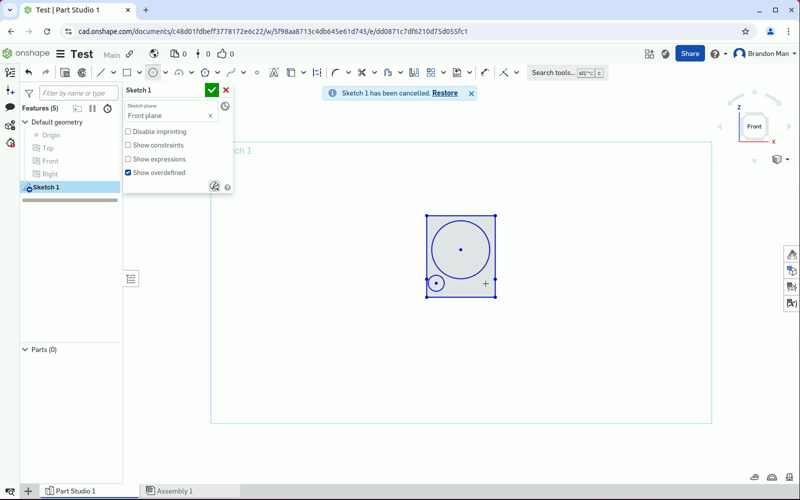
click(485, 283)
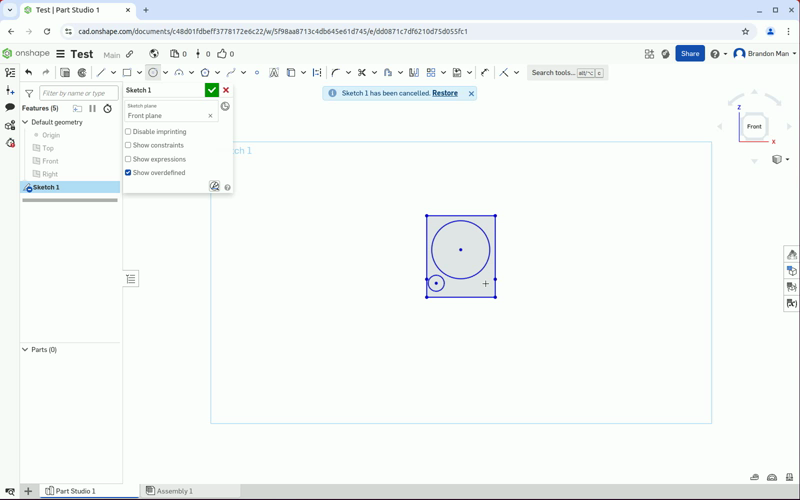
key_up(shift)
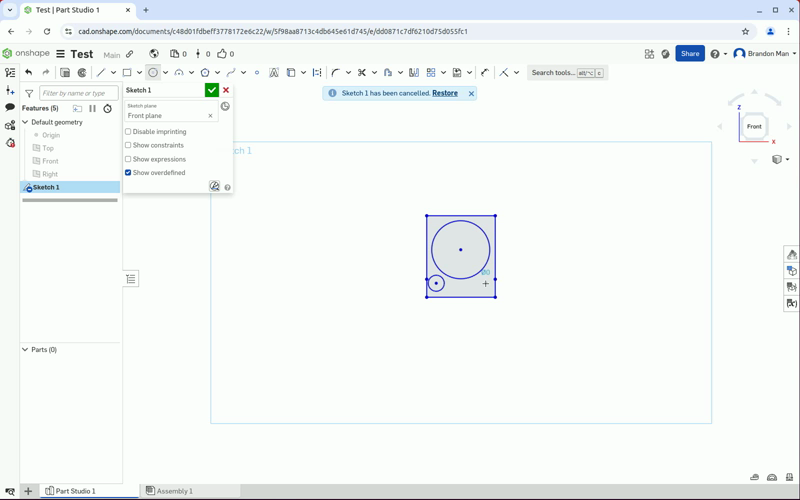
mouse_move(493, 283)
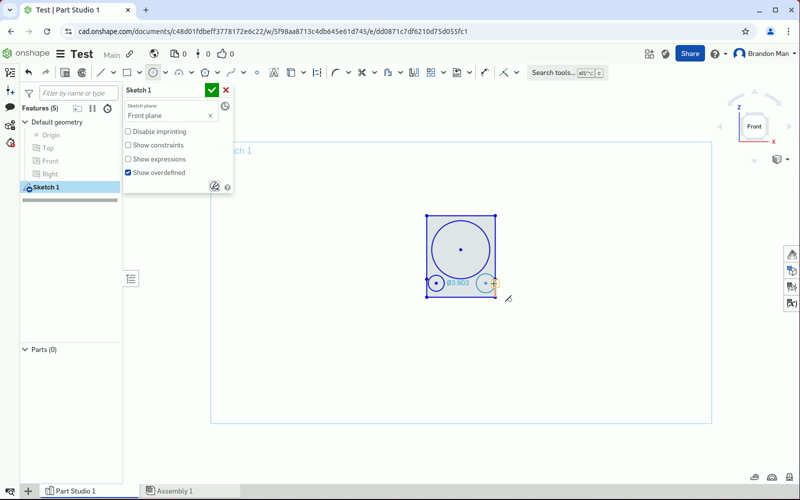
scroll(6)
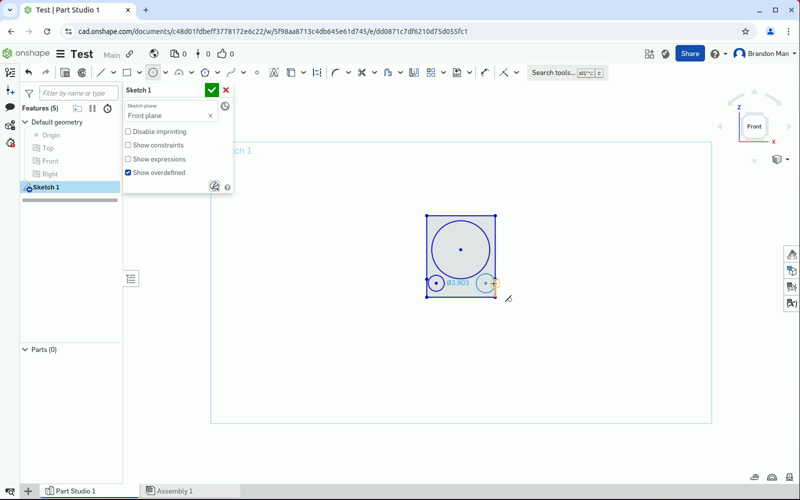
scroll(6)
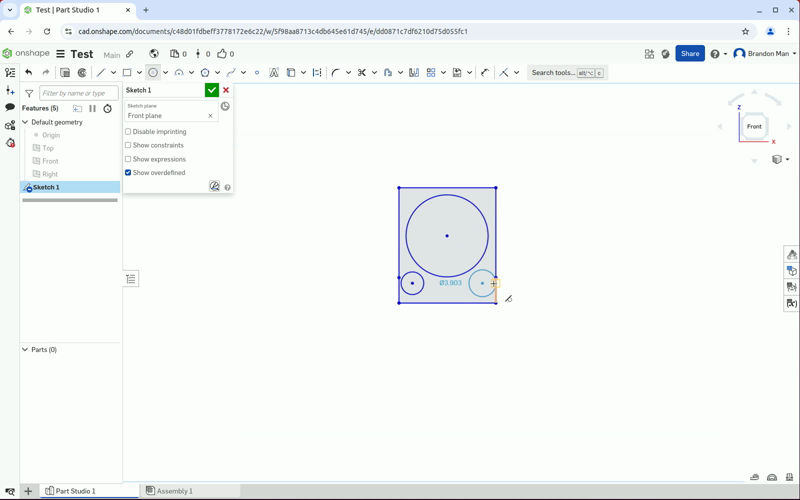
scroll(6)
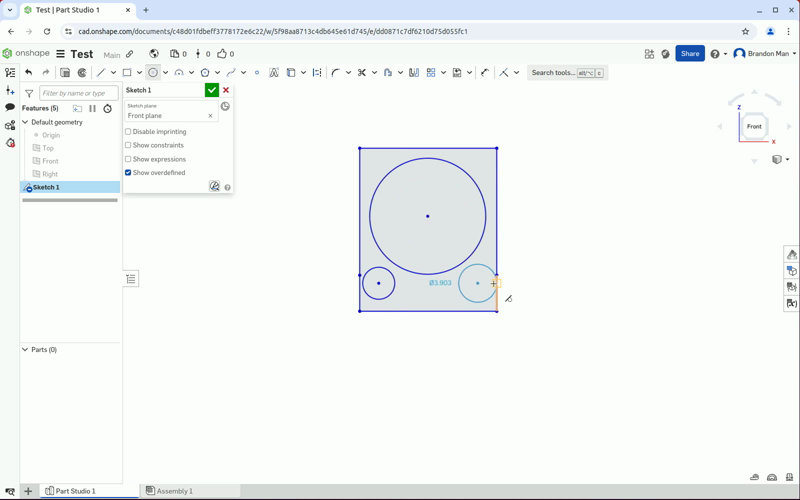
scroll(6)
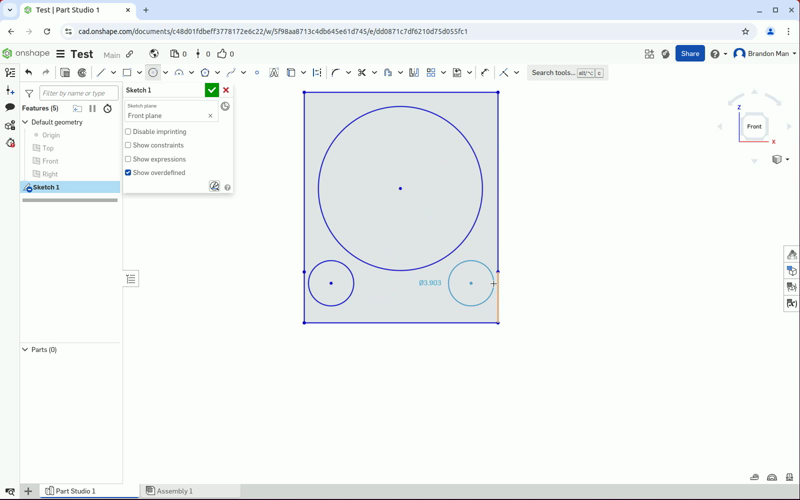
scroll(6)
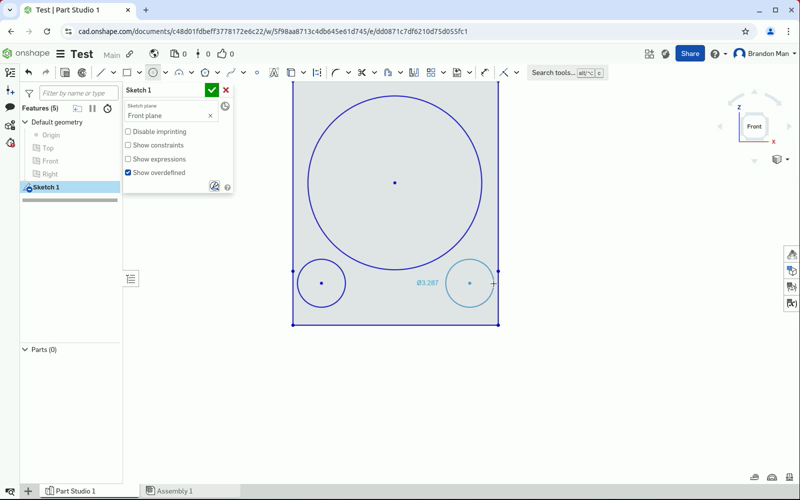
scroll(6)
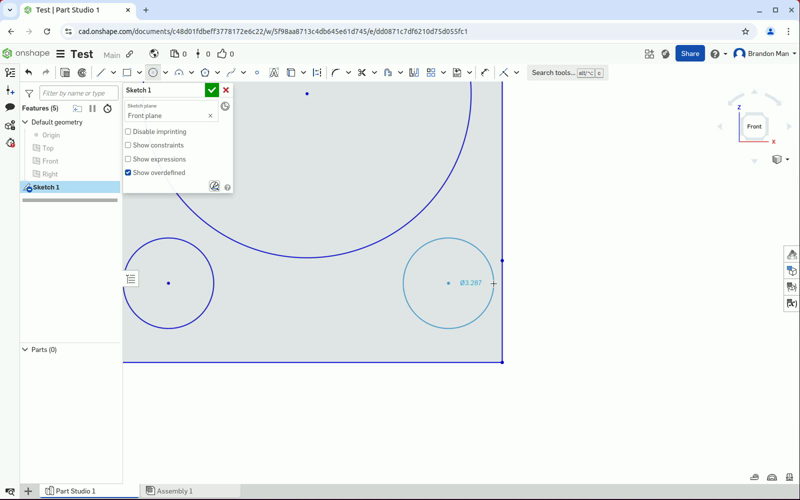
scroll(6)
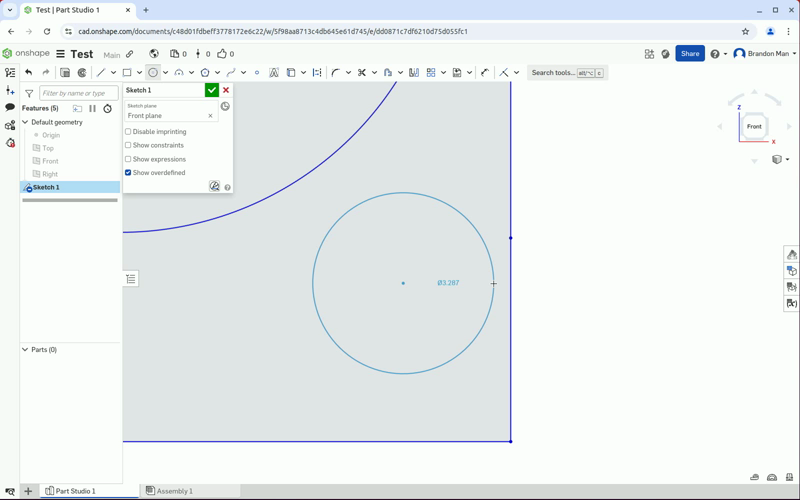
click(493, 283)
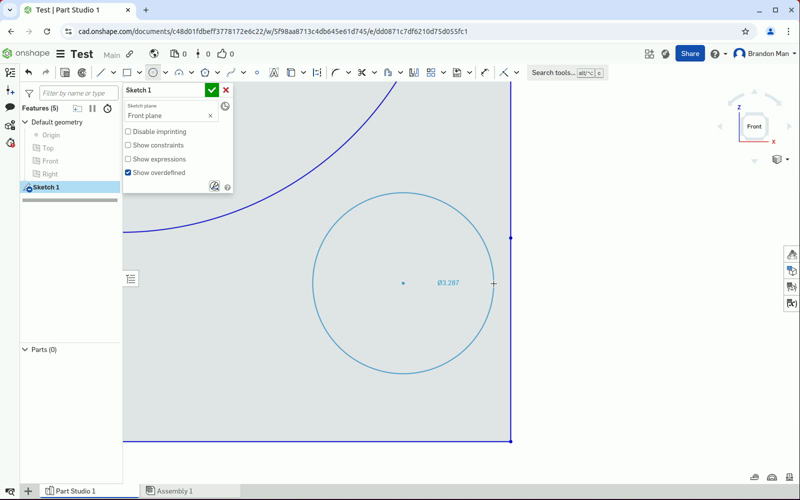
scroll(-6)
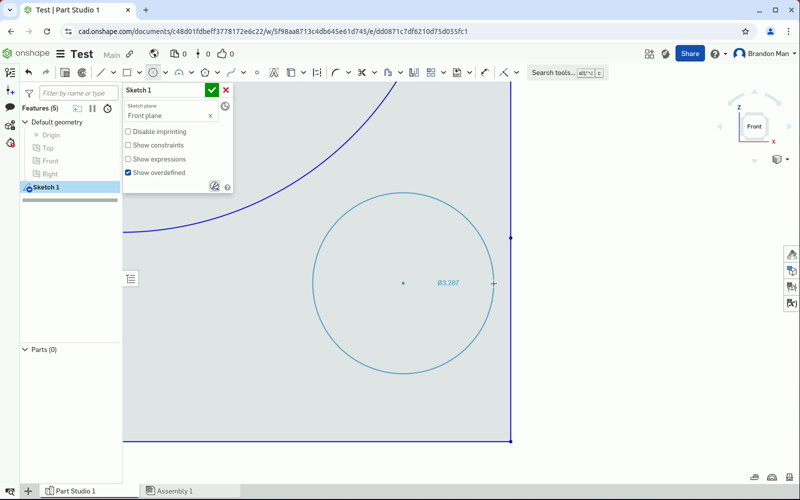
scroll(-6)
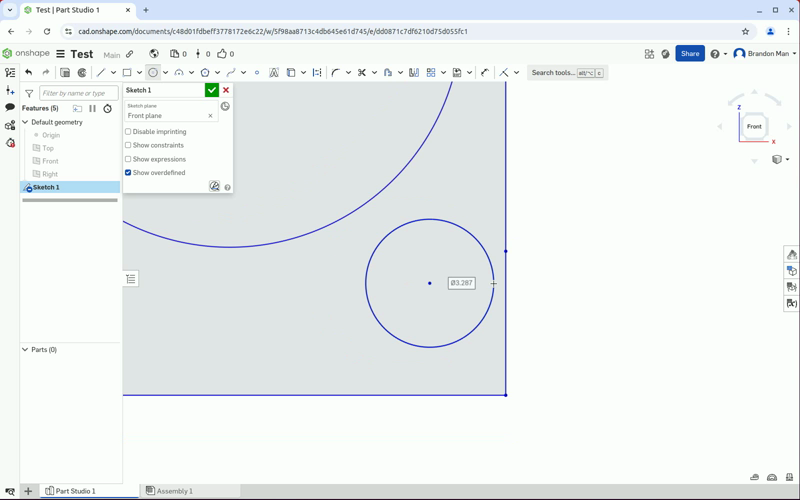
scroll(-6)
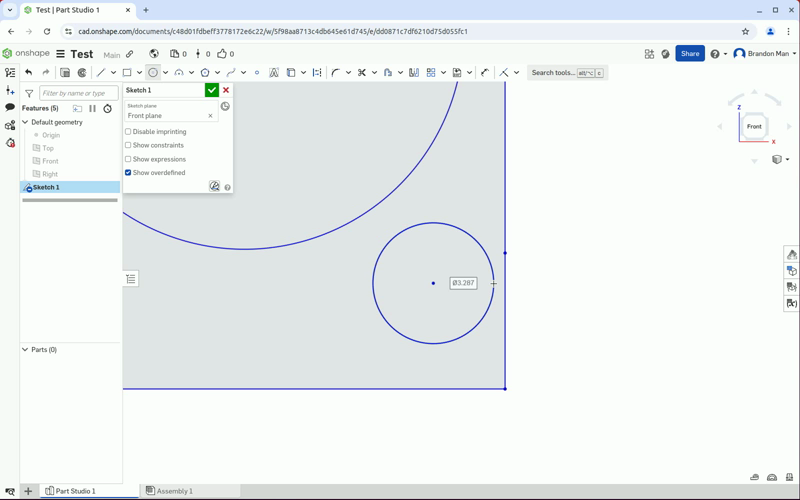
scroll(-6)
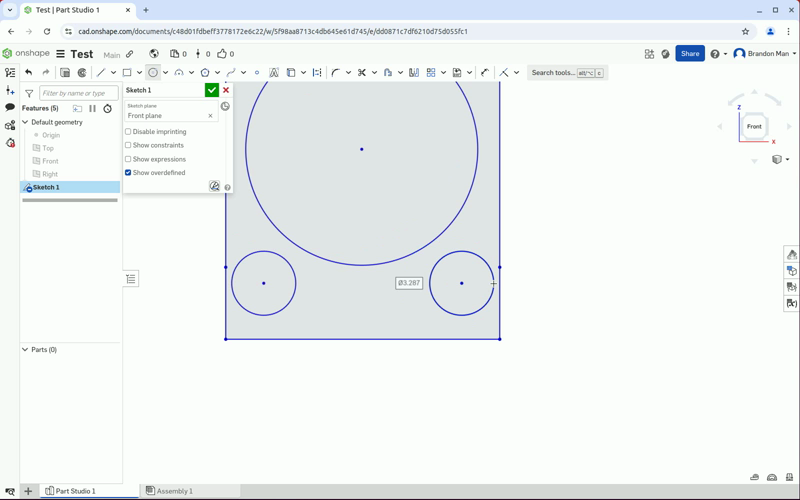
scroll(-6)
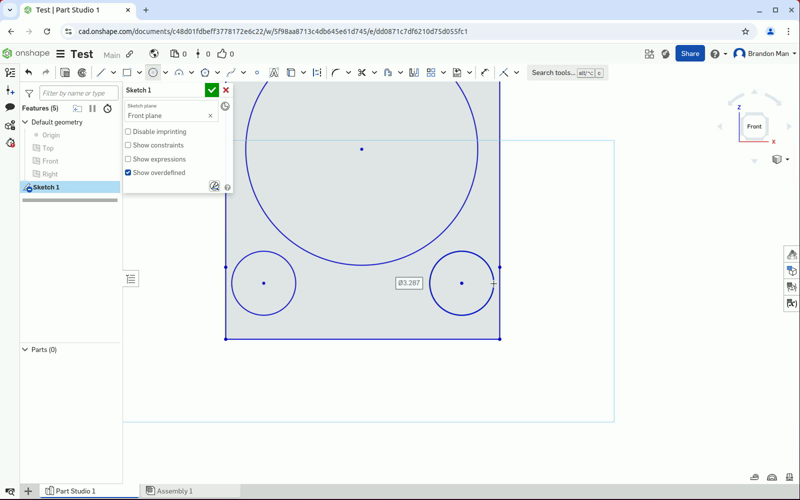
scroll(-6)
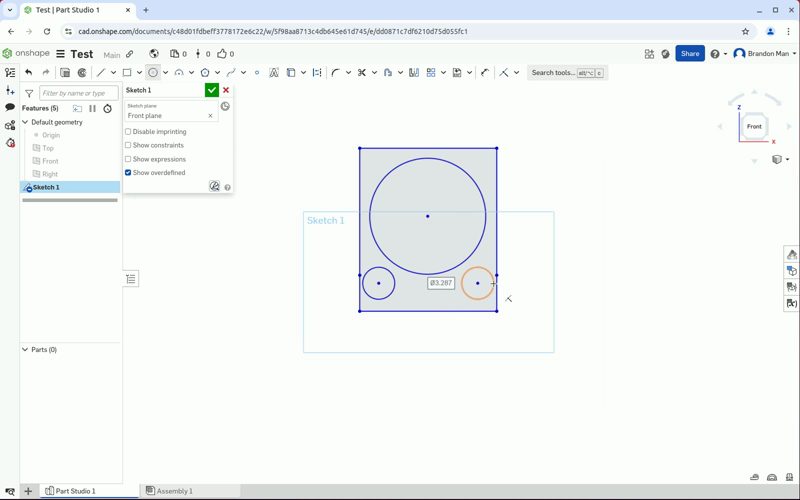
scroll(-6)
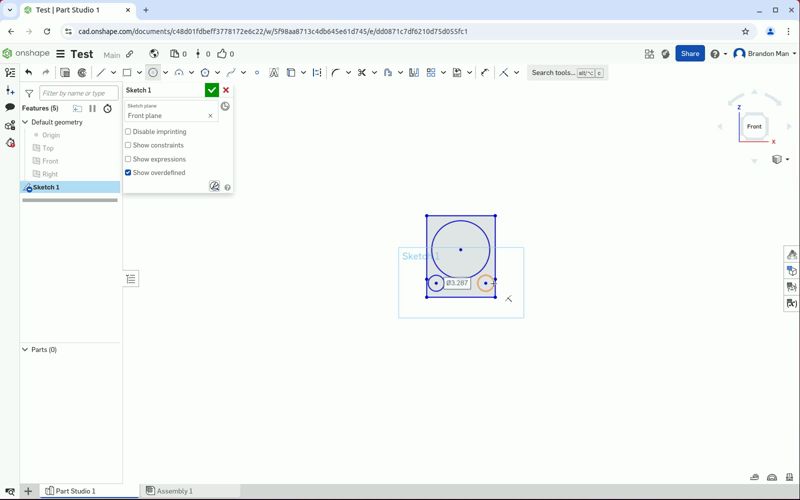
key(esc)
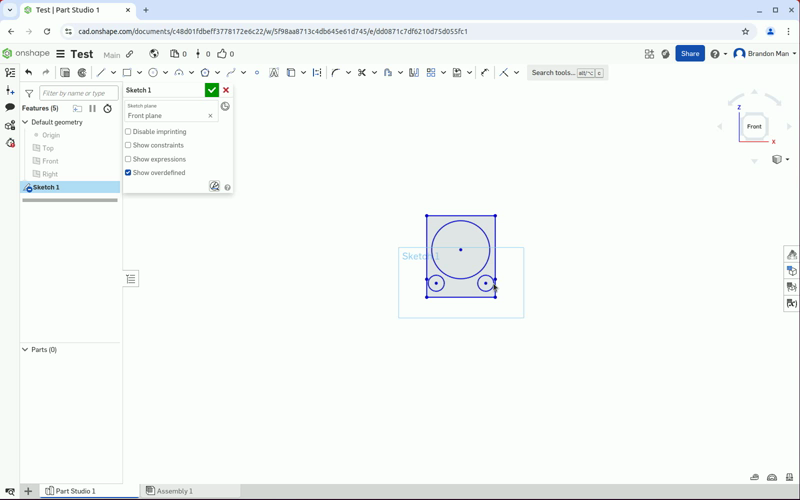
mouse_move(466, 289)
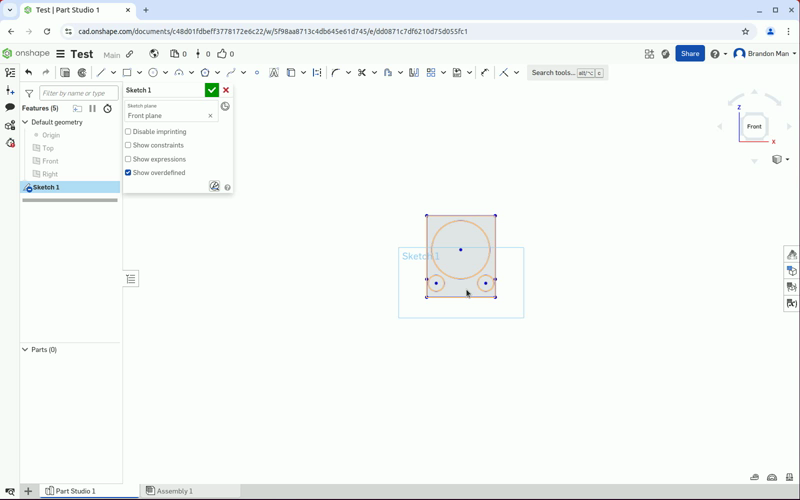
click(466, 289)
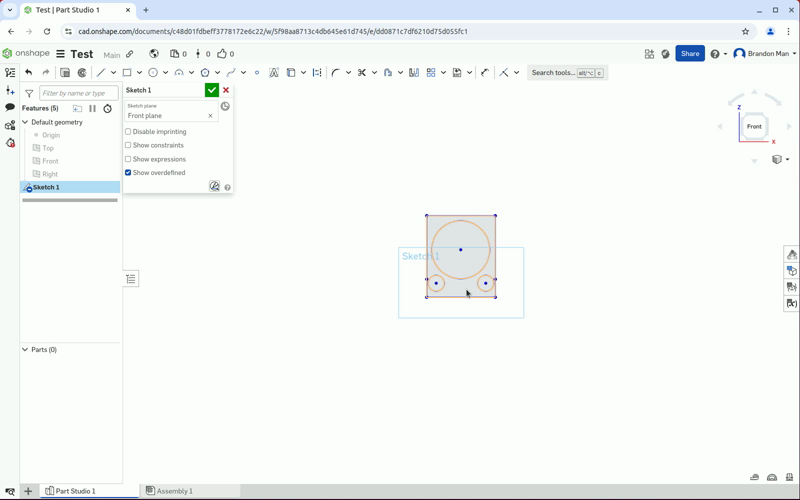
mouse_move(73, 352)
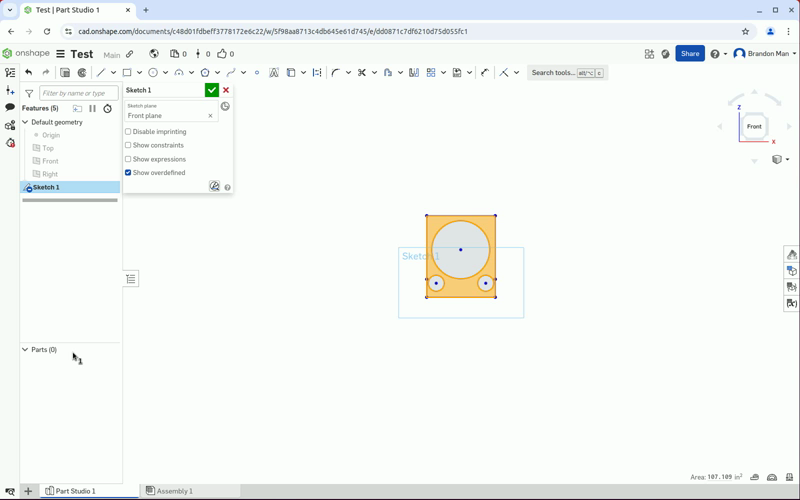
key(shift+y)
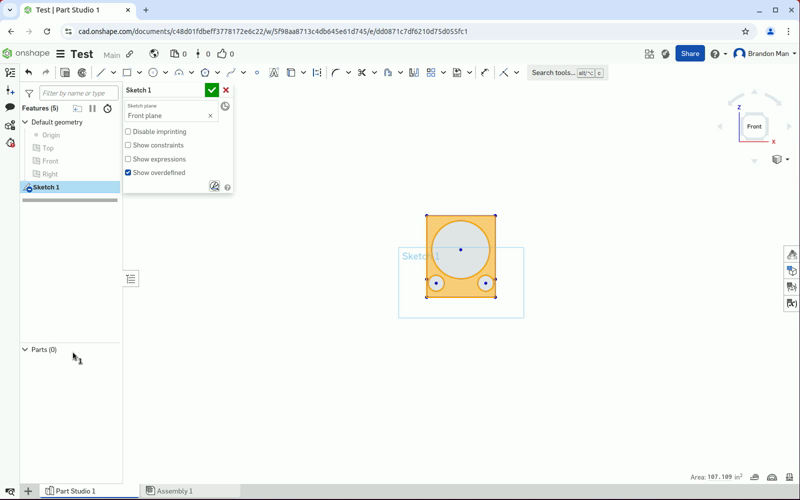
key(shift+e)
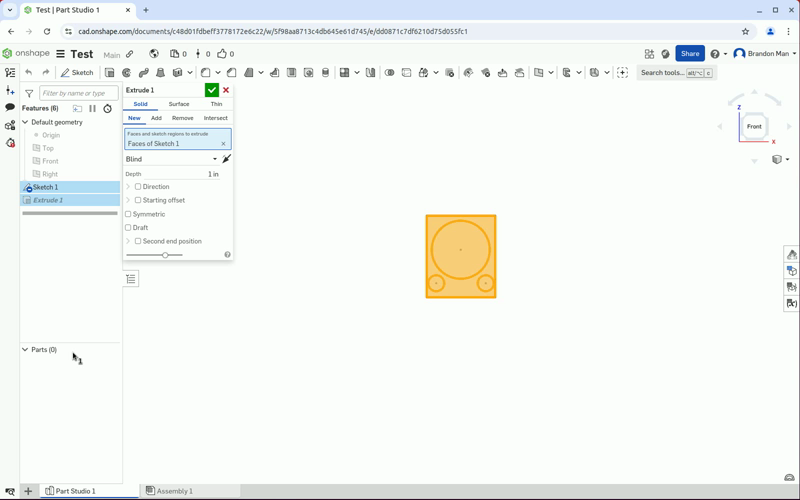
mouse_move(143, 106)
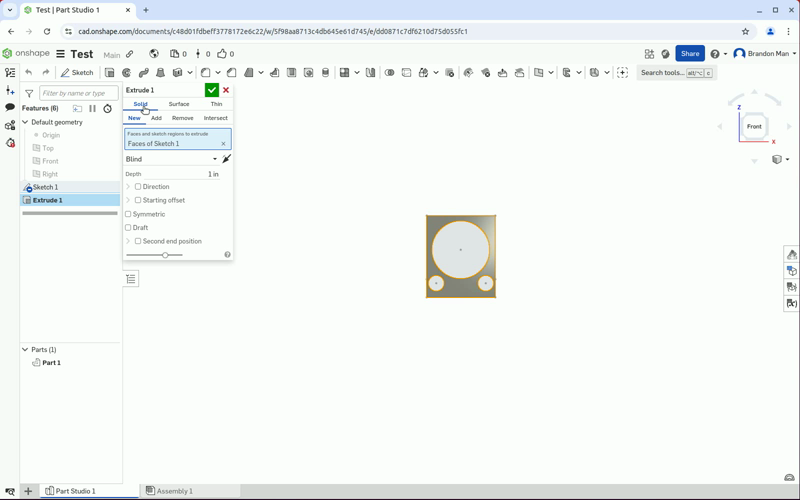
click(143, 106)
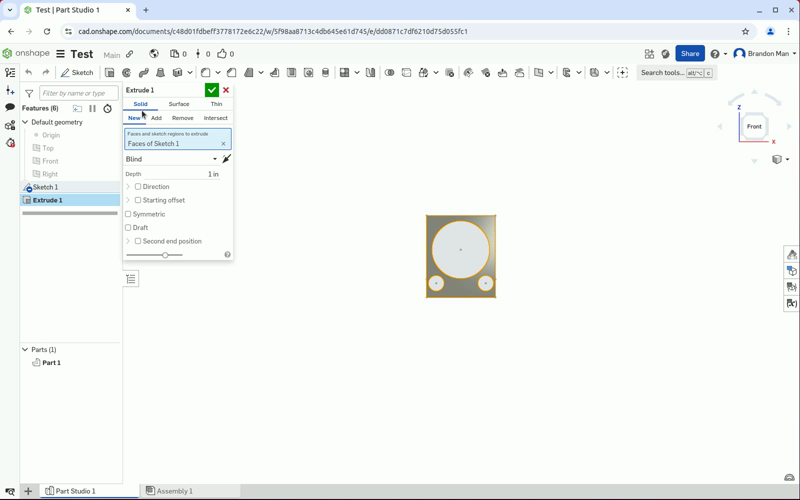
mouse_move(137, 120)
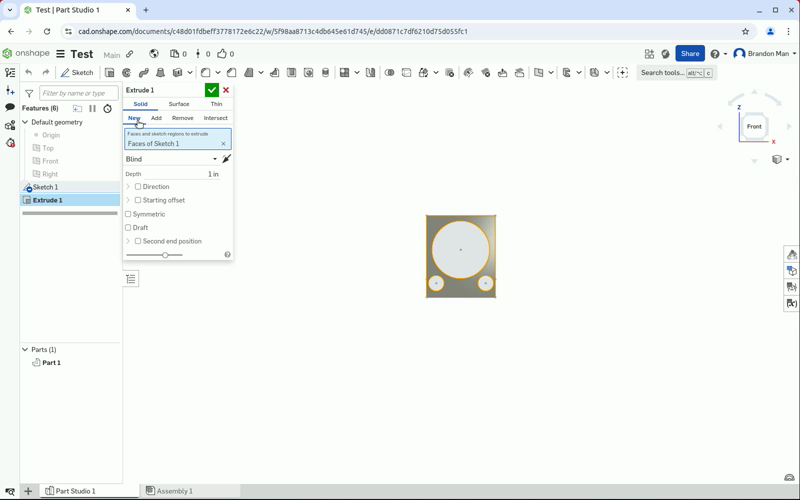
click(137, 120)
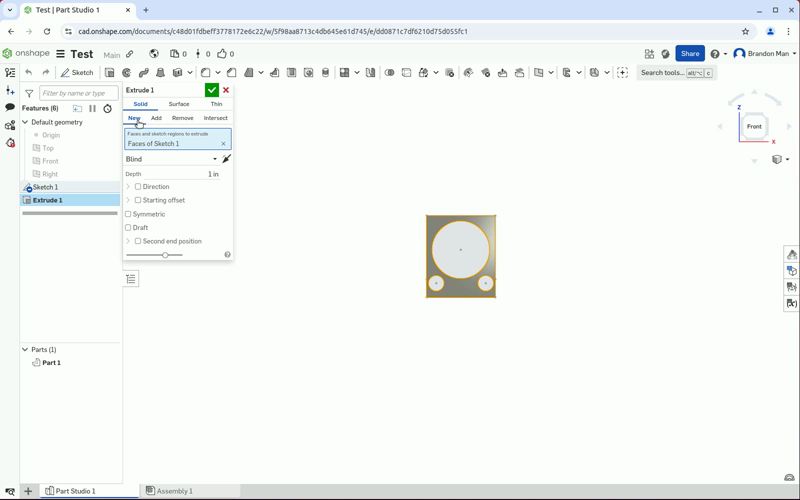
key(tab, 4)
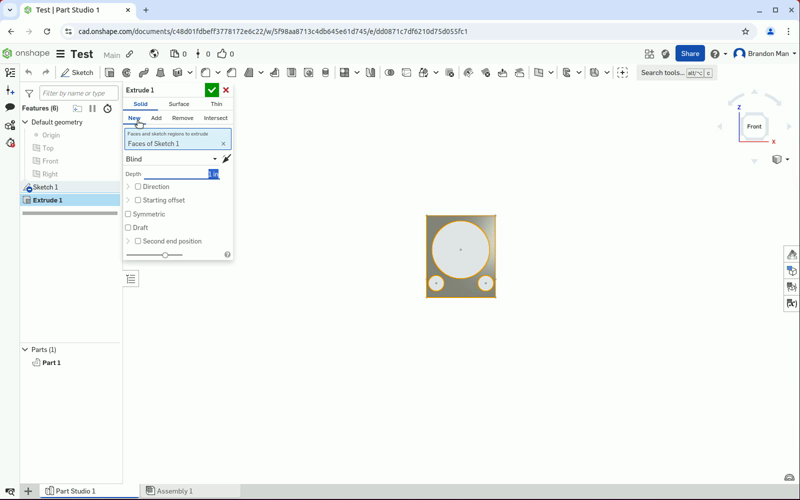
text(1.685)
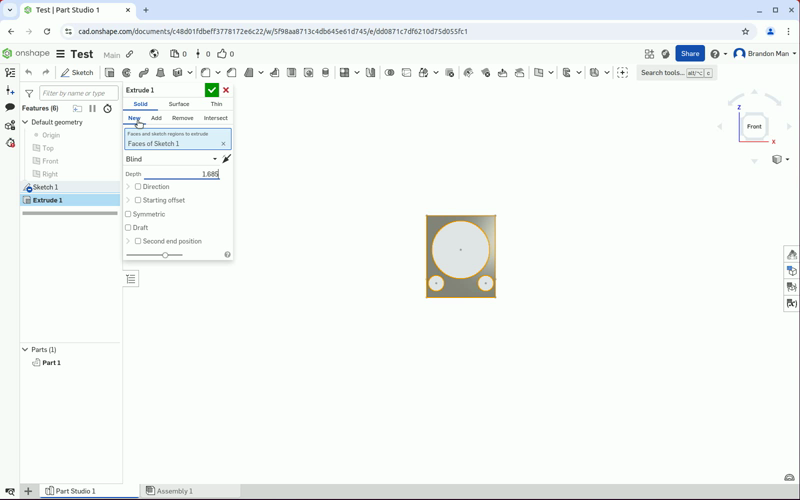
key(enter)
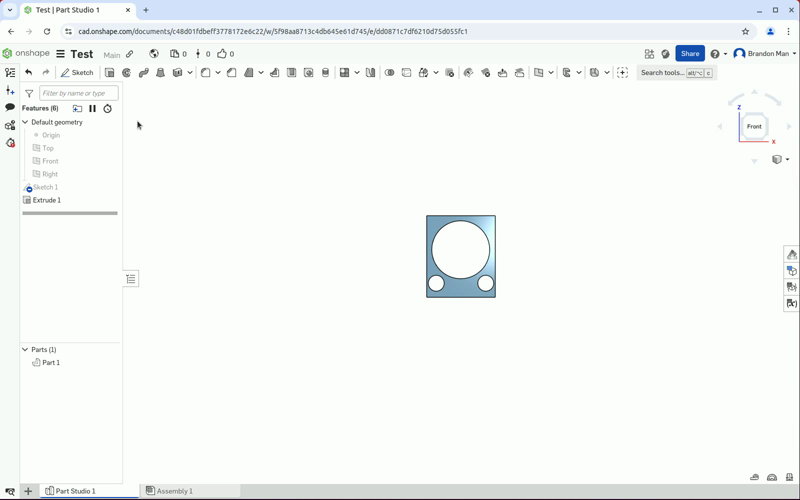
key(shift+h)
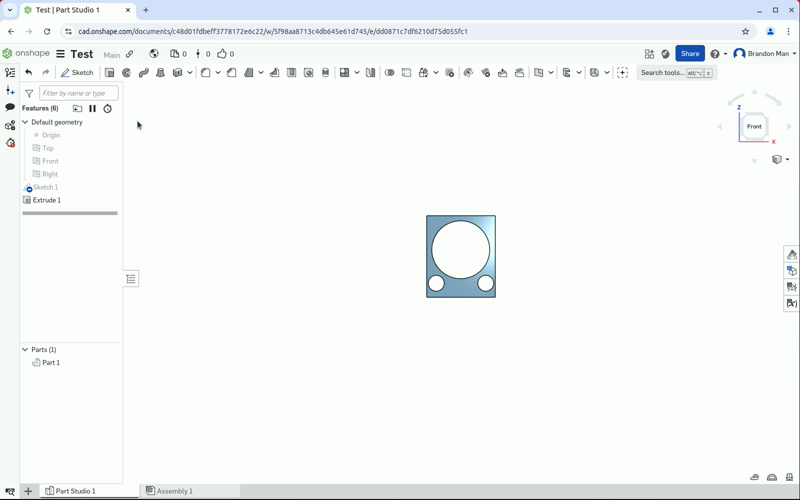
key(shift+h)
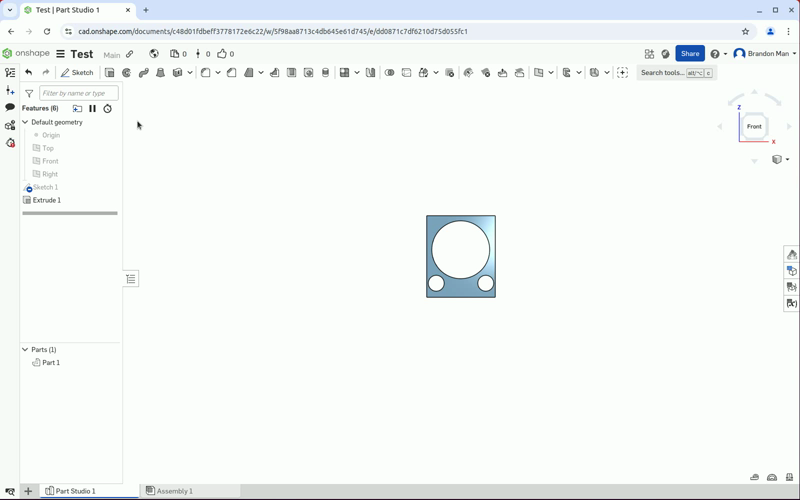
mouse_move(73, 189)
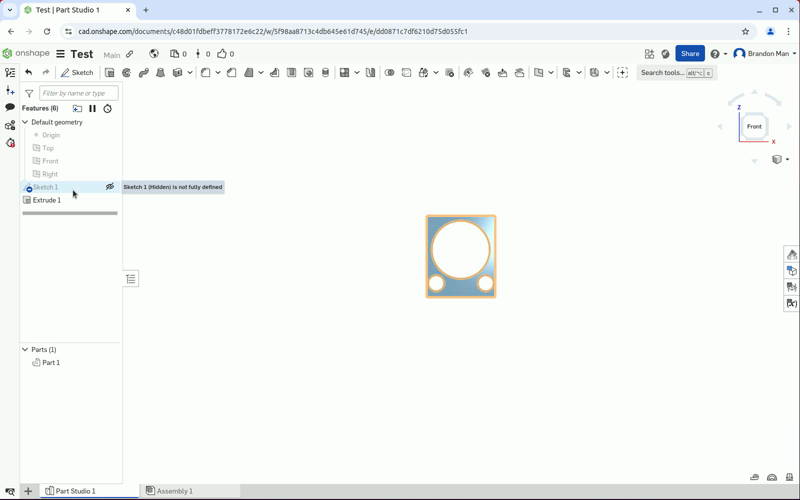
click(73, 189)
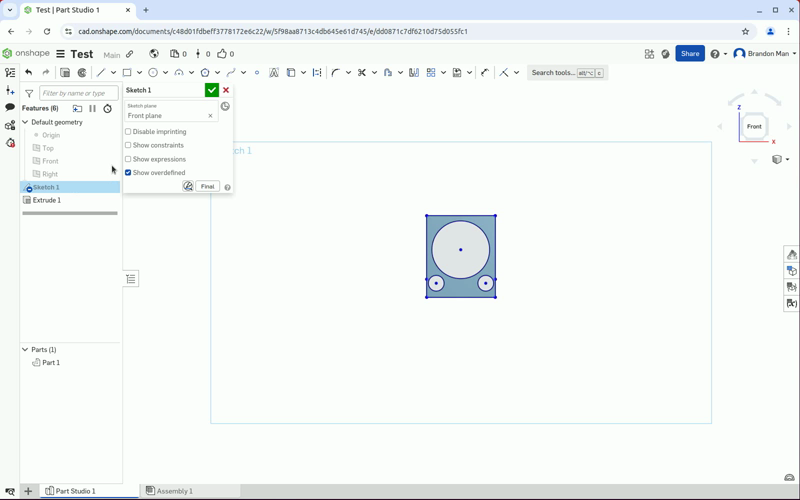
mouse_move(229, 92)
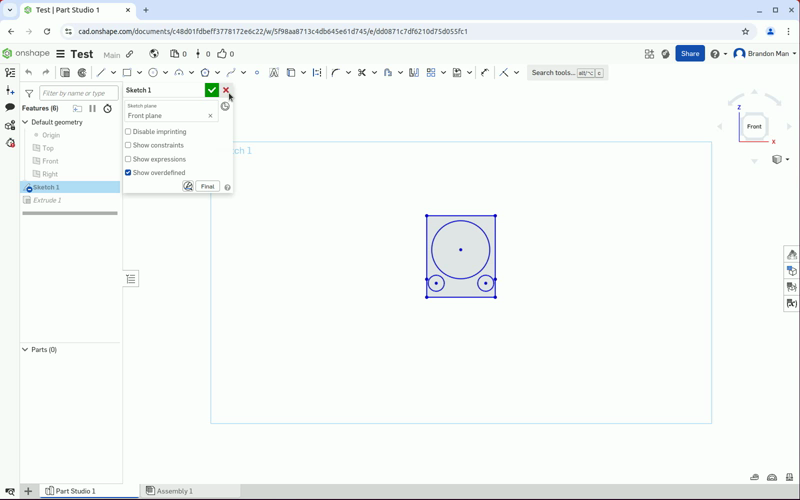
click(229, 92)
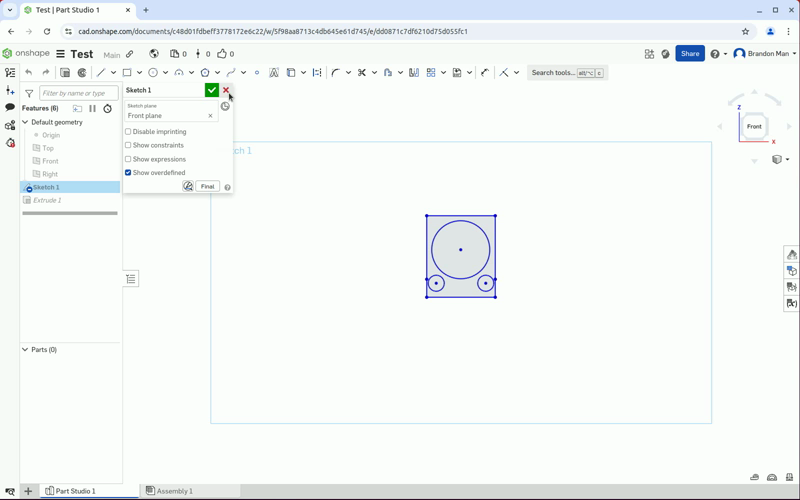
key(shift+s)
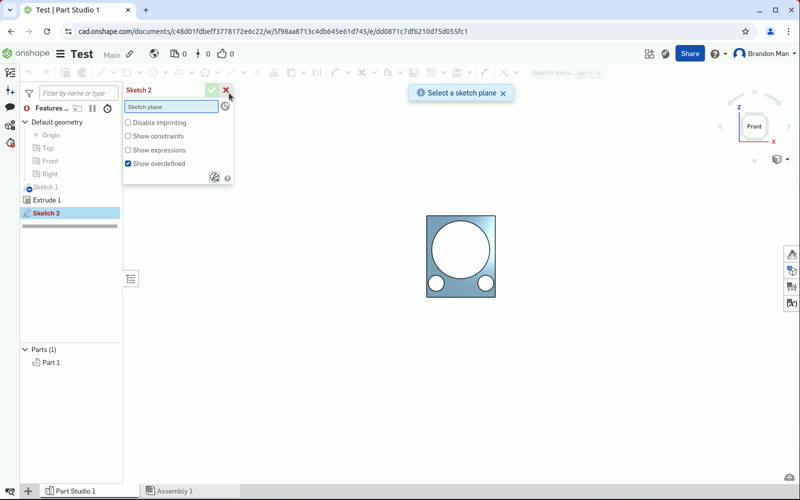
mouse_move(73, 163)
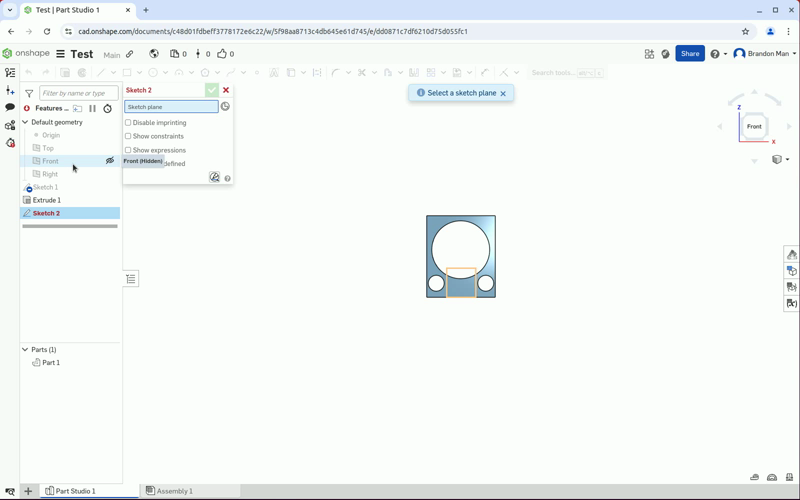
click(73, 163)
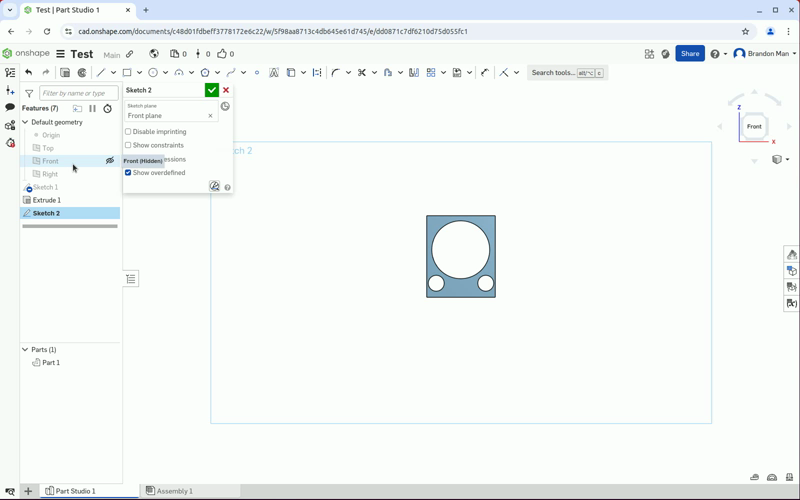
mouse_move(73, 352)
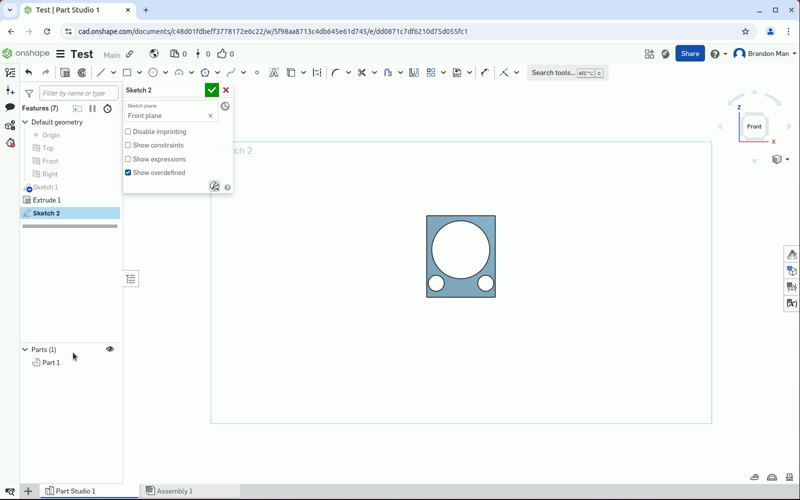
key(y)
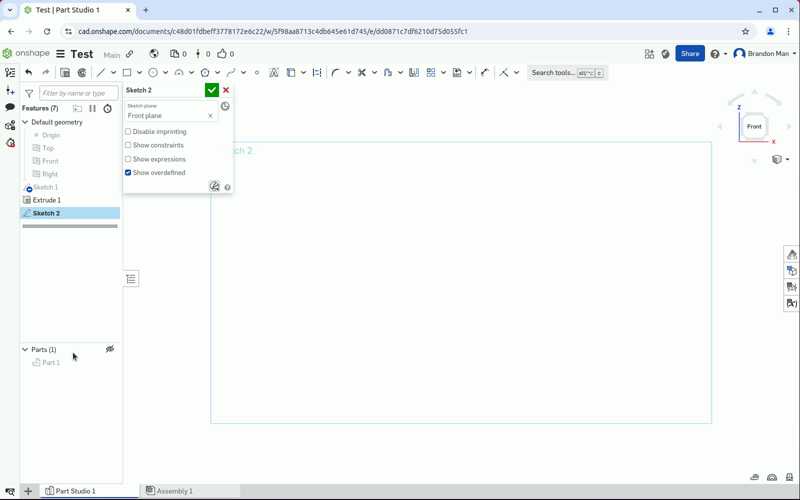
key(l)
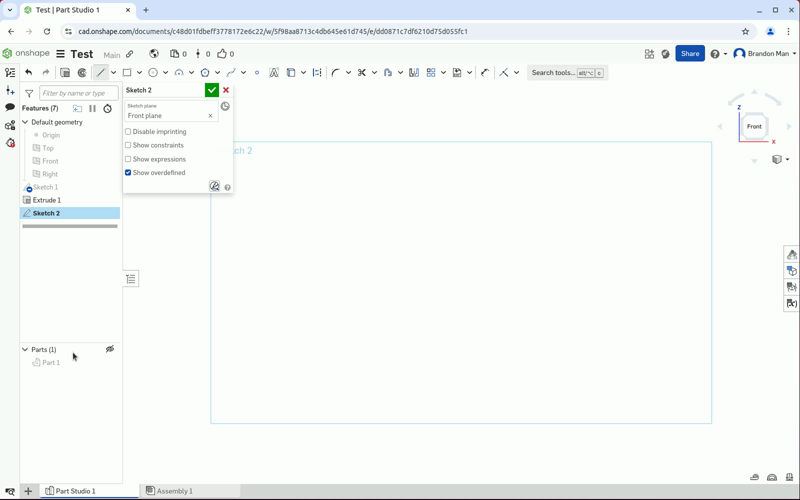
key_down(shift)
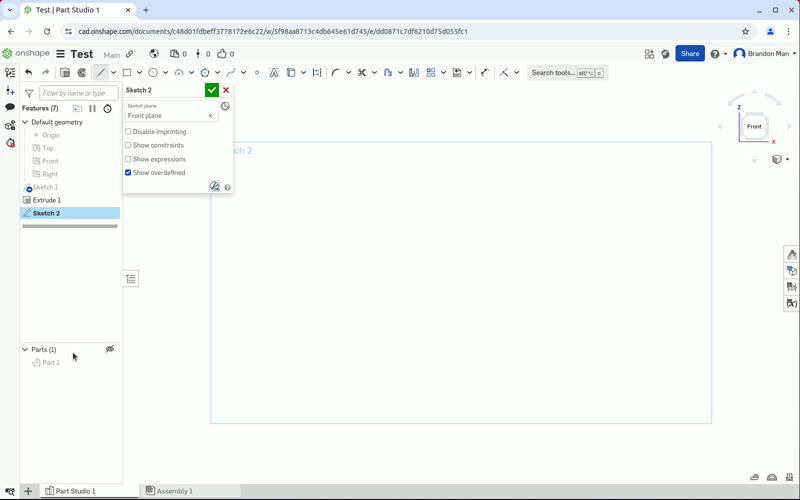
mouse_move(505, 297)
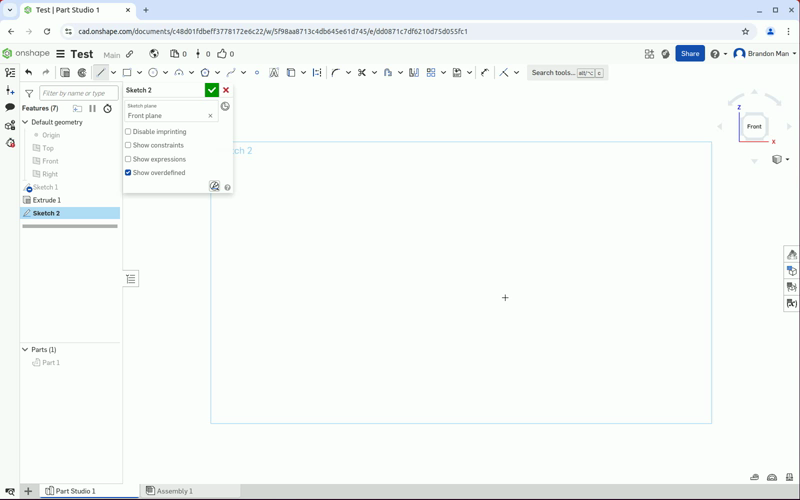
click(505, 297)
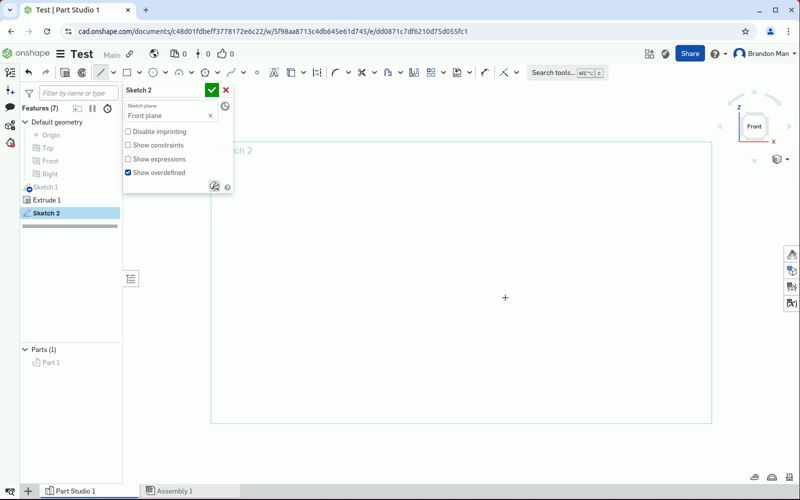
key_up(shift)
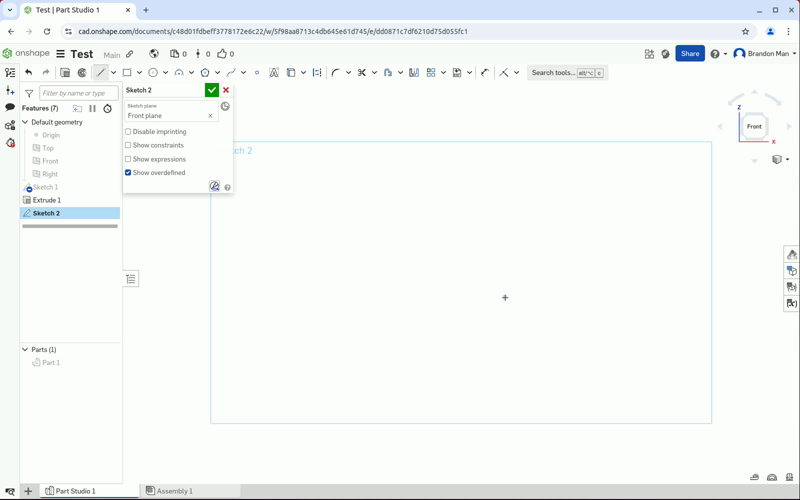
key_down(shift)
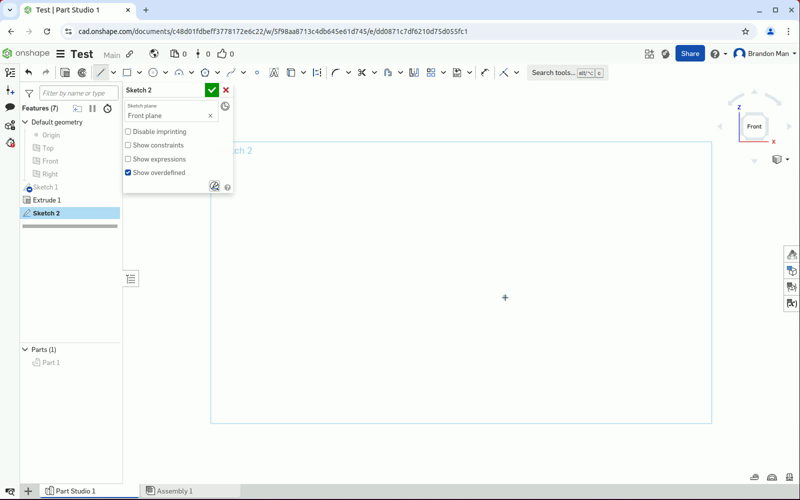
mouse_move(573, 297)
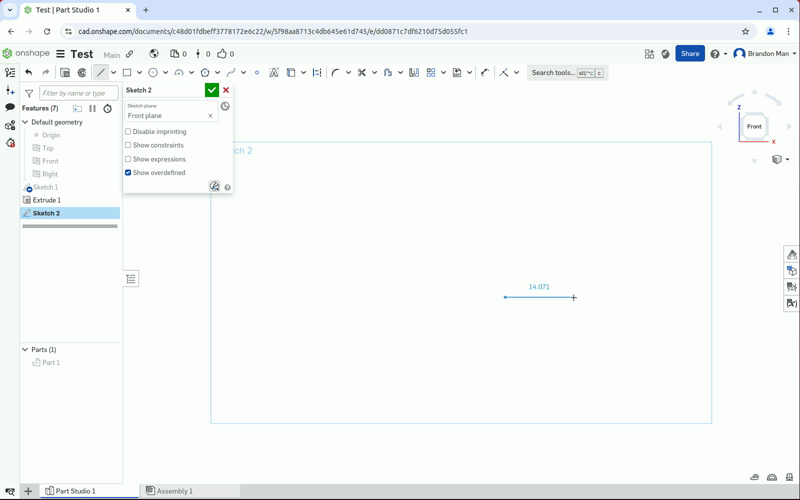
click(573, 297)
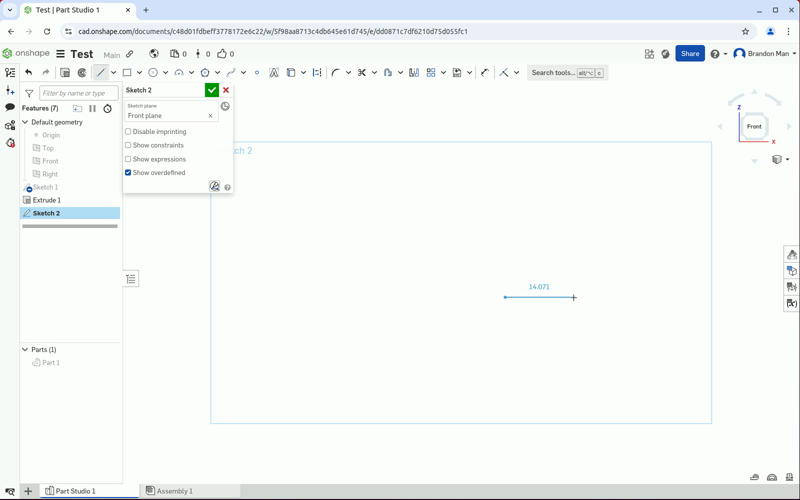
key_up(shift)
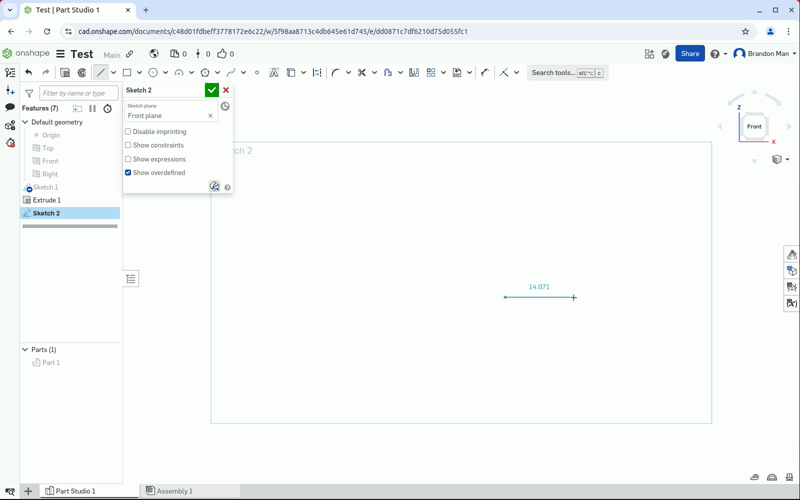
key_down(shift)
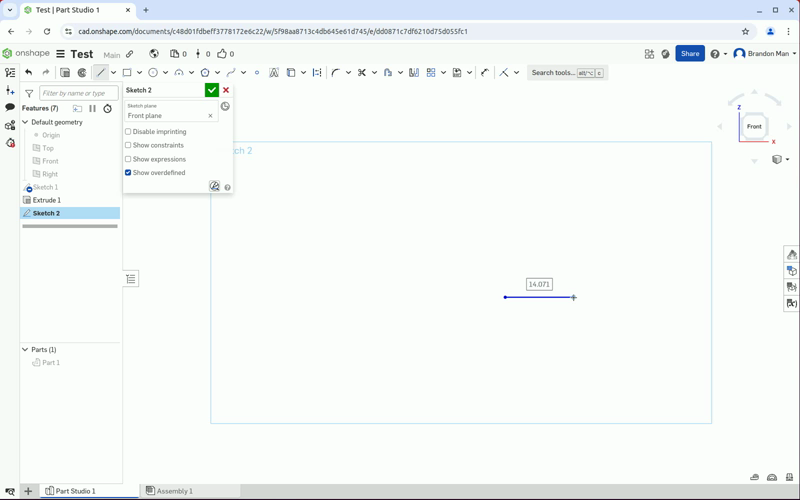
mouse_move(573, 215)
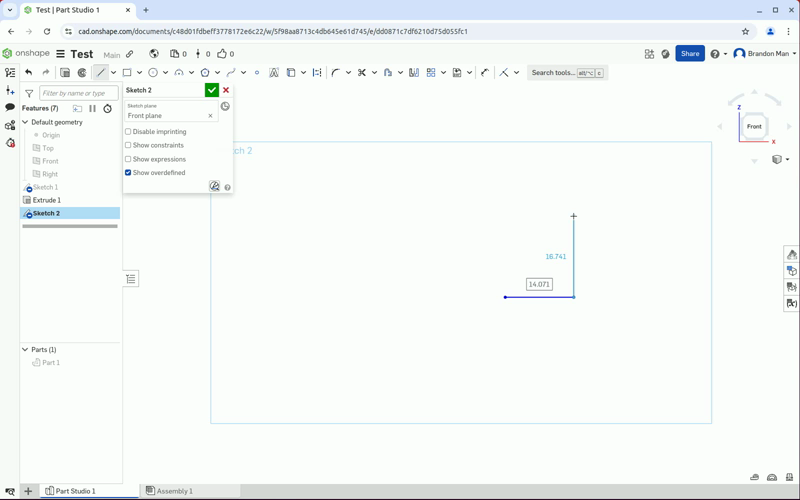
click(573, 215)
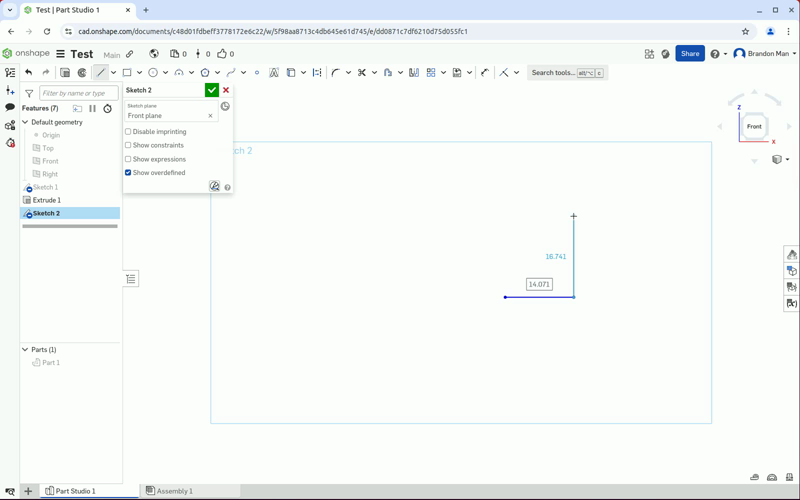
key_up(shift)
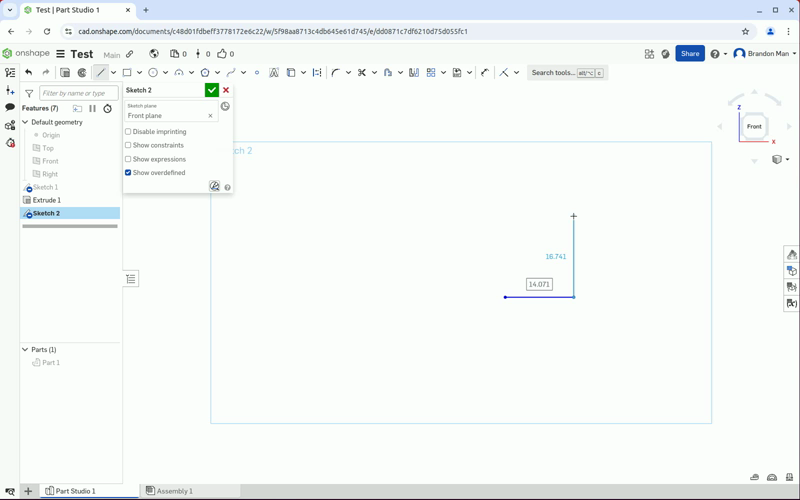
key_down(shift)
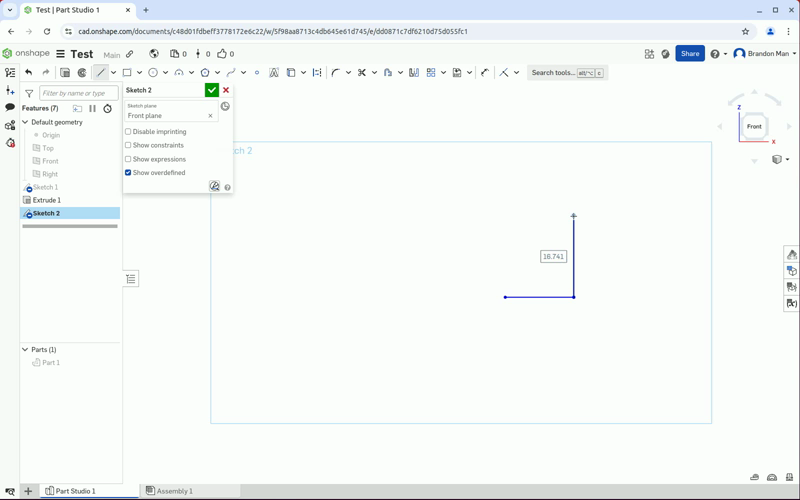
mouse_move(505, 215)
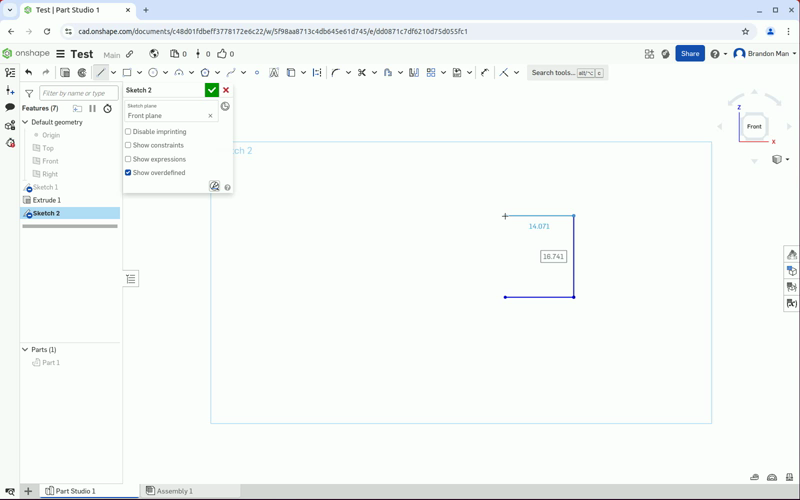
click(505, 215)
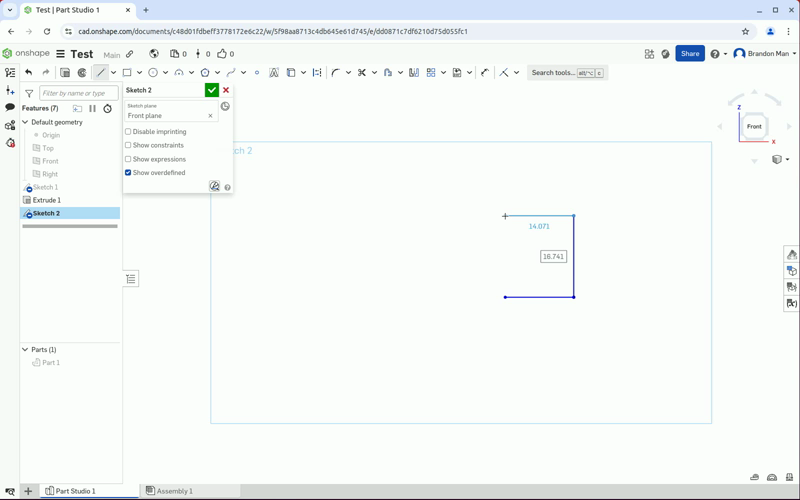
key_up(shift)
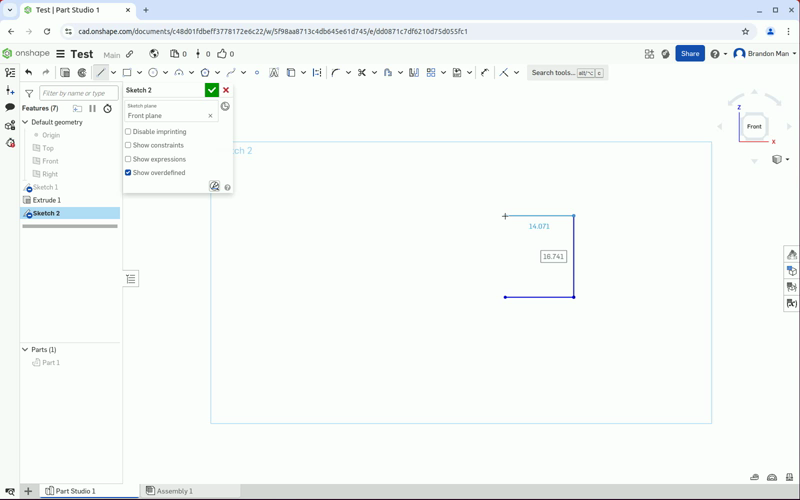
key_down(shift)
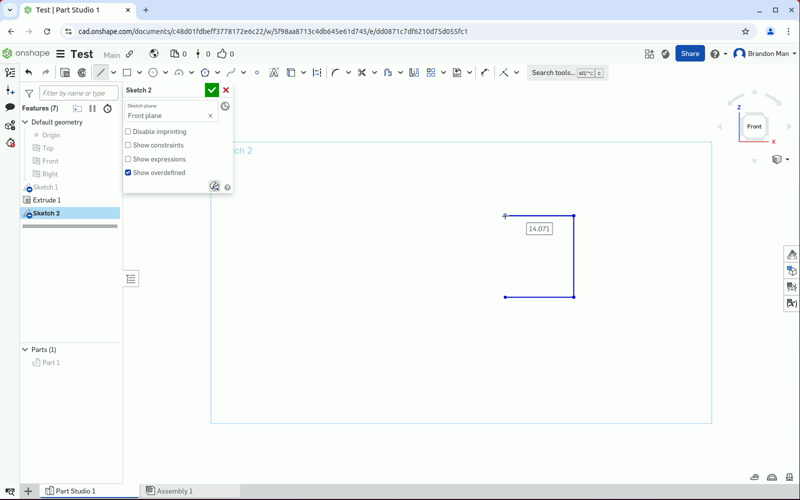
mouse_move(505, 297)
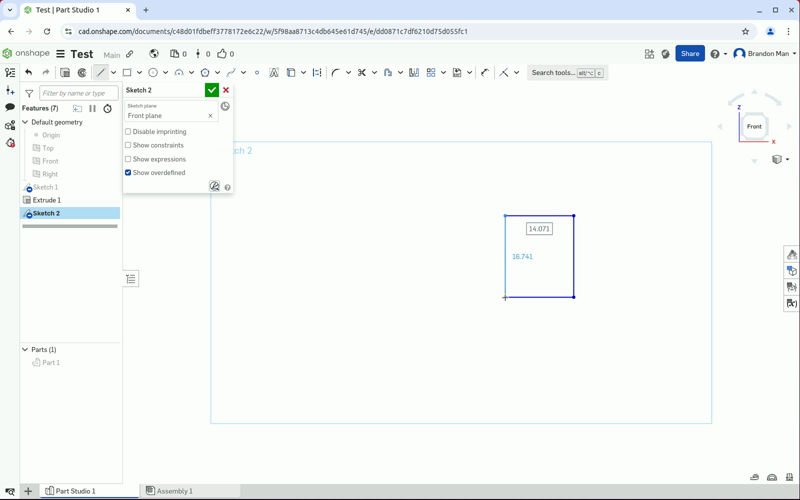
key_up(shift)
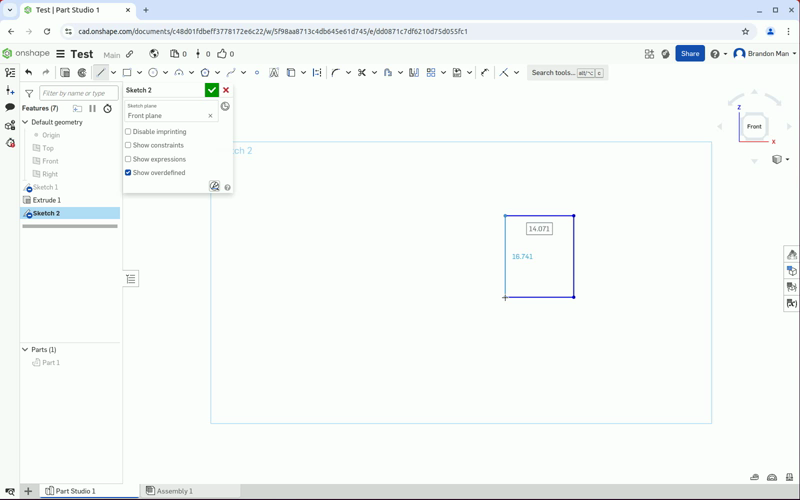
click(505, 297)
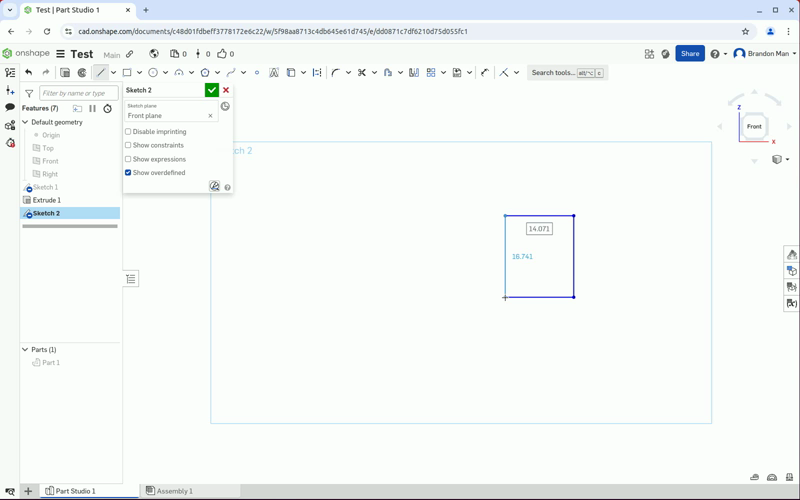
key(esc)
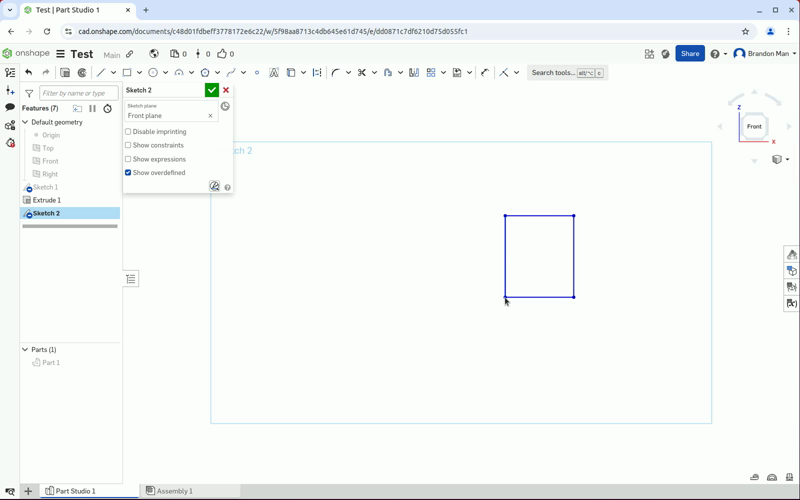
key(c)
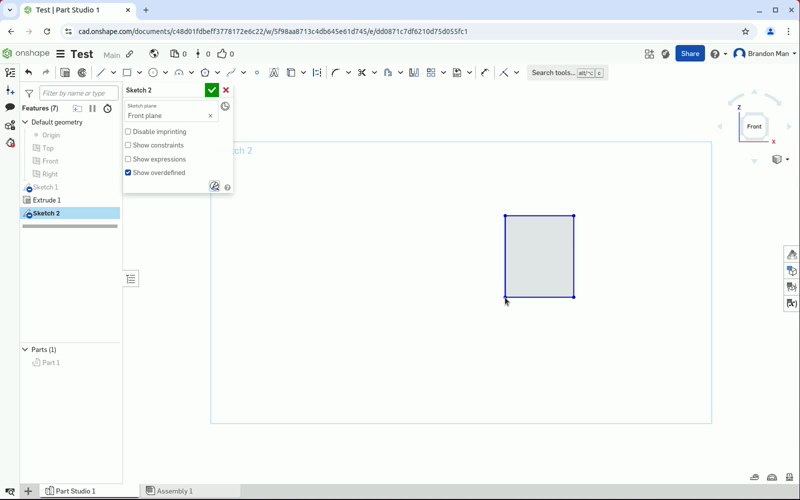
key_down(shift)
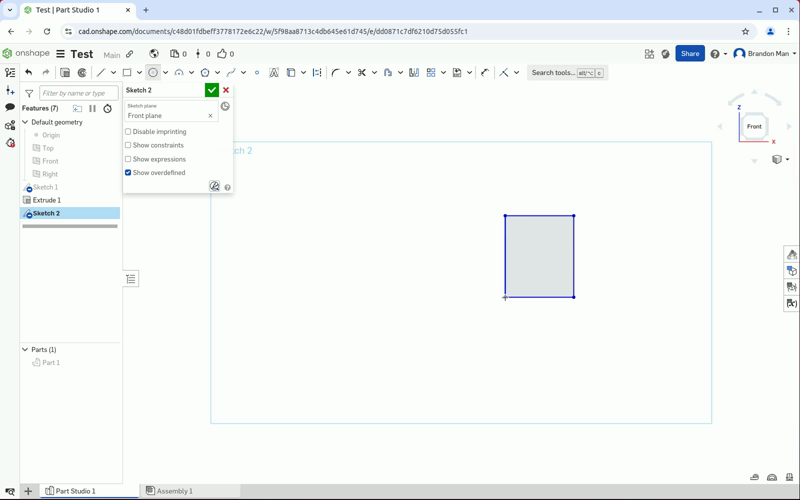
mouse_move(514, 283)
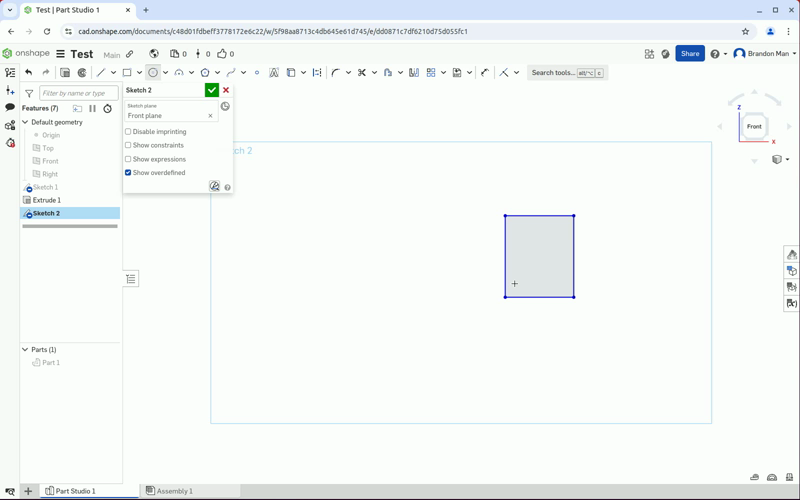
click(514, 283)
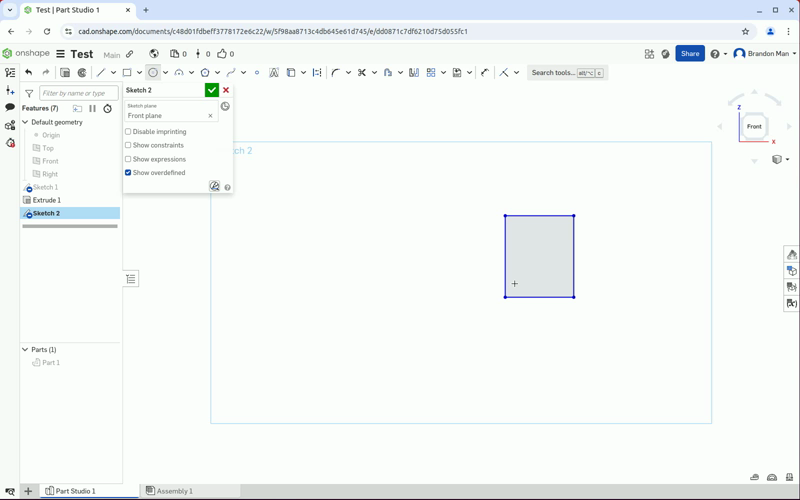
key_up(shift)
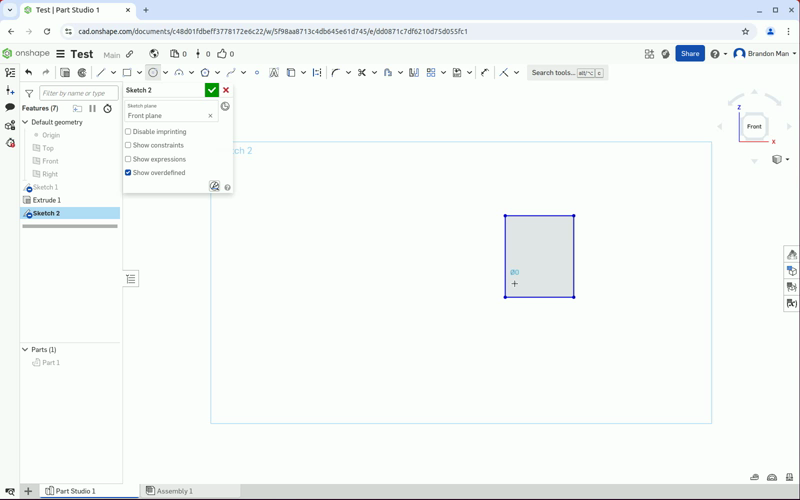
mouse_move(519, 283)
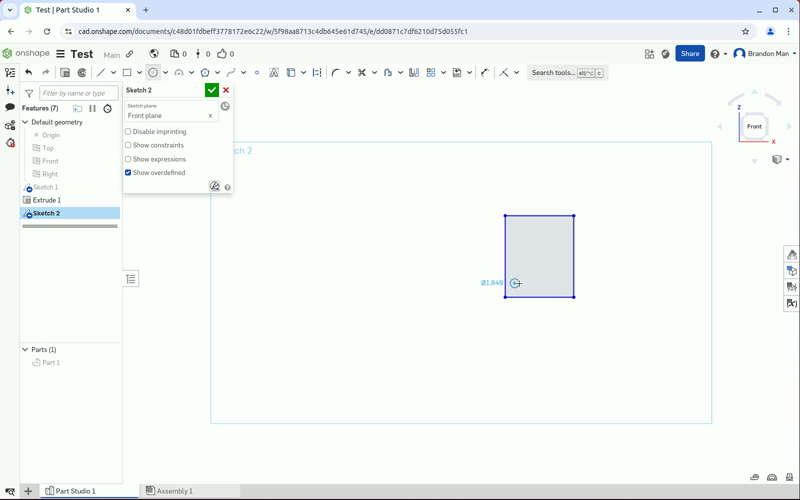
click(519, 283)
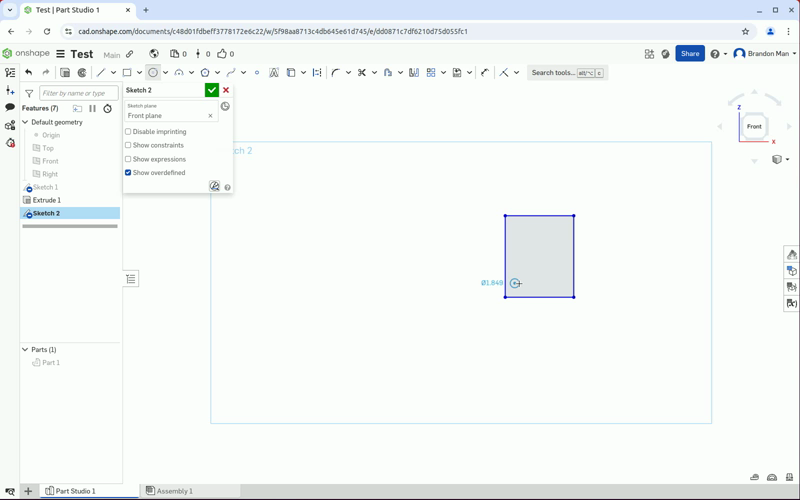
key(esc)
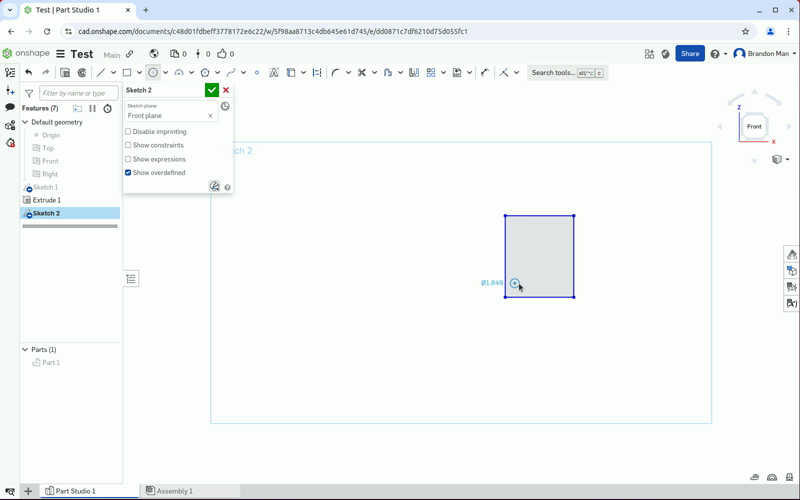
key(c)
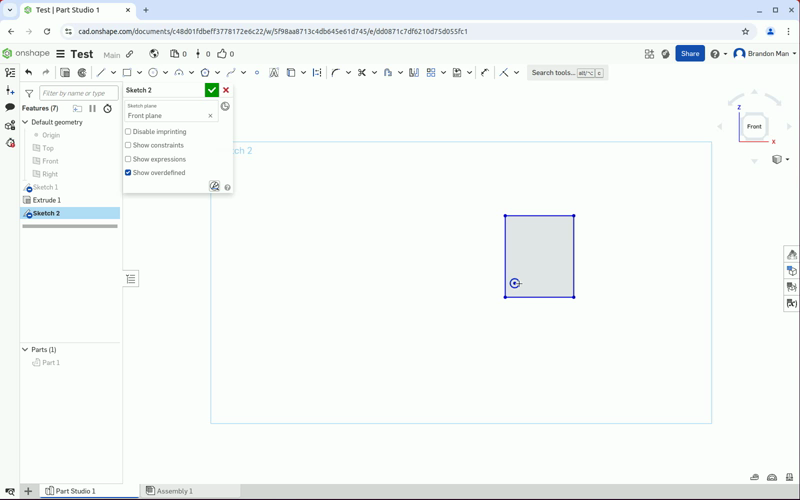
key_down(shift)
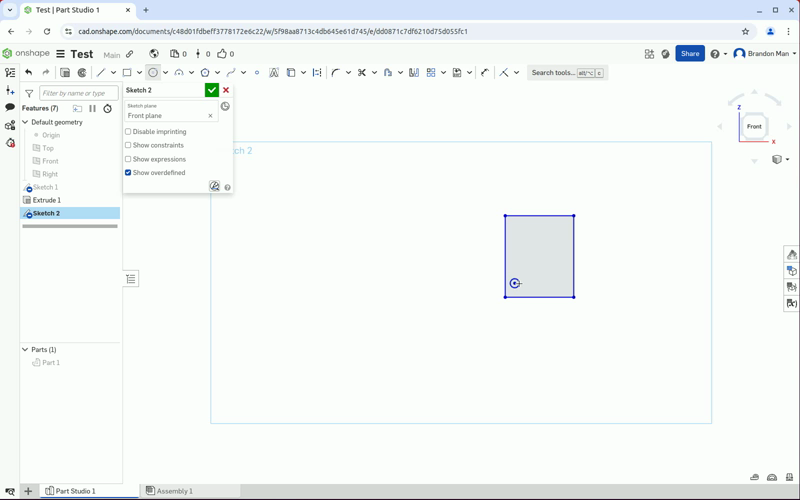
mouse_move(564, 283)
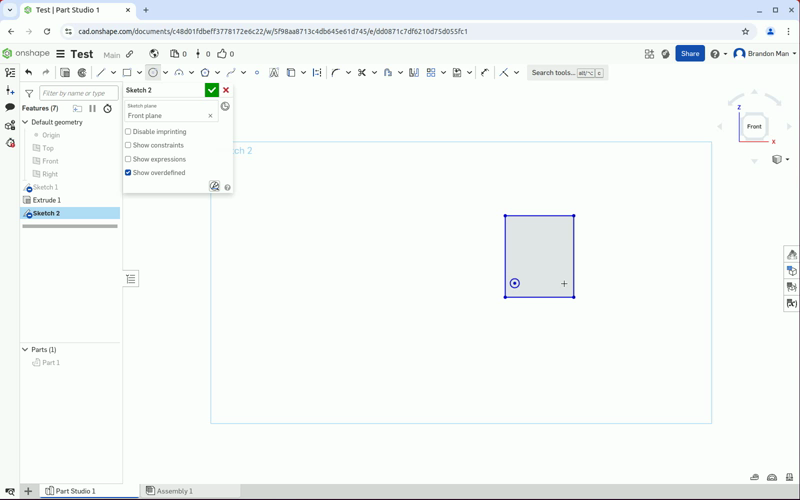
click(564, 283)
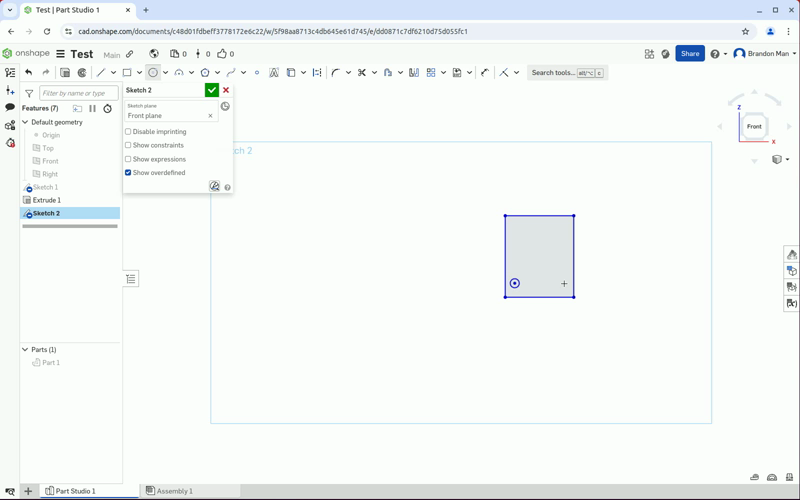
key_up(shift)
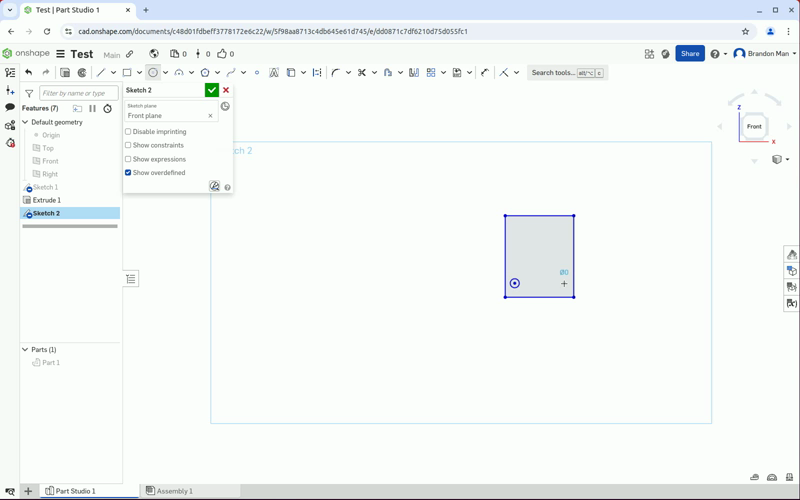
mouse_move(568, 283)
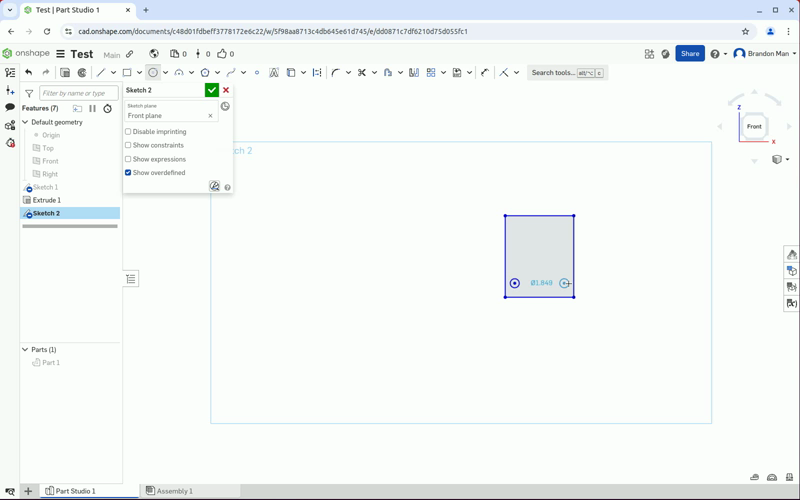
click(568, 283)
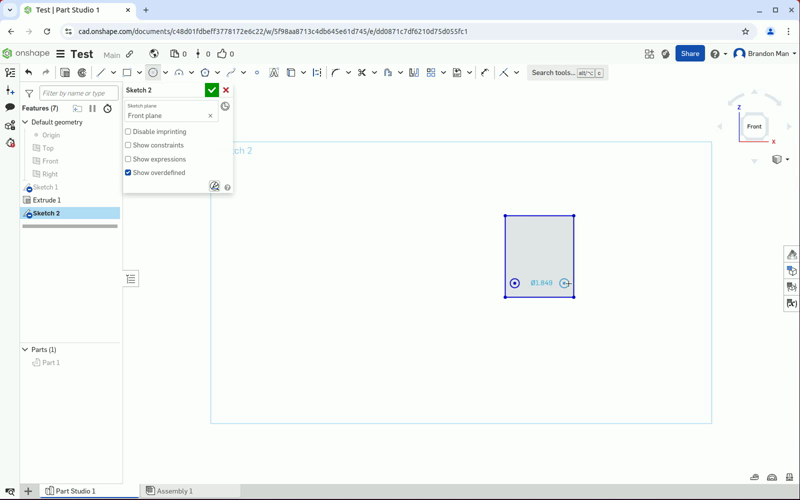
key(esc)
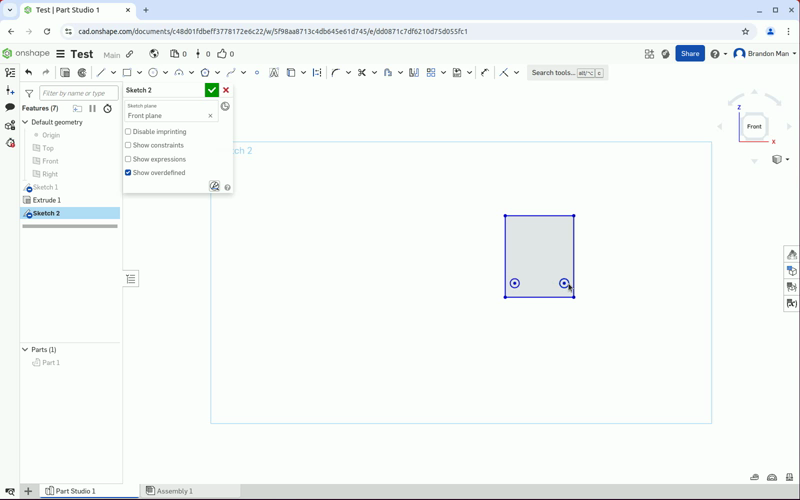
mouse_move(560, 267)
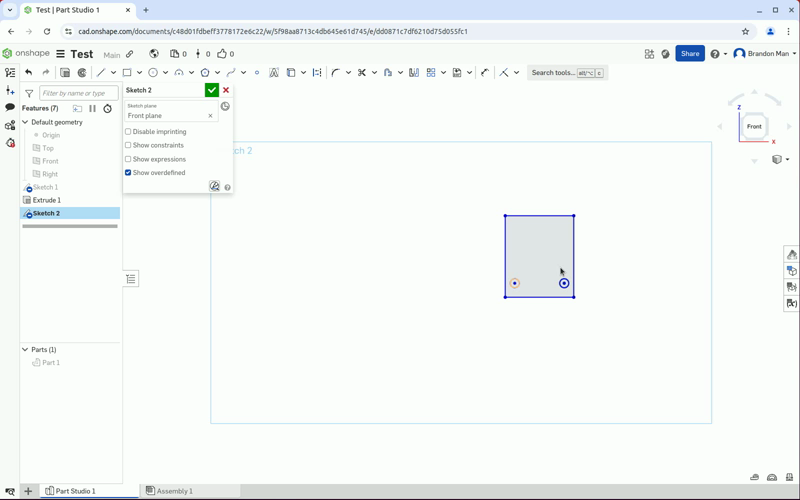
click(560, 267)
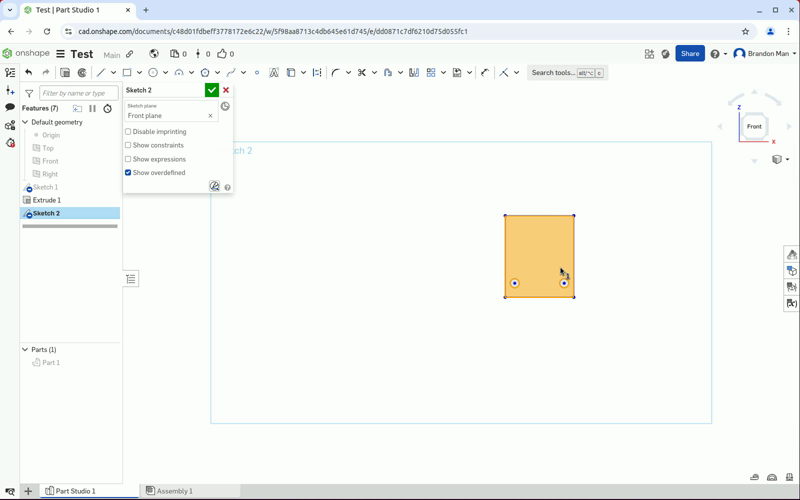
mouse_move(73, 352)
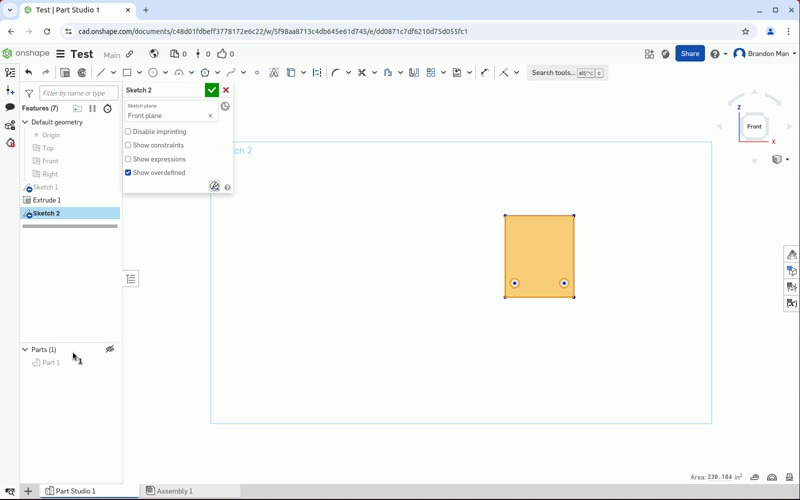
key(shift+y)
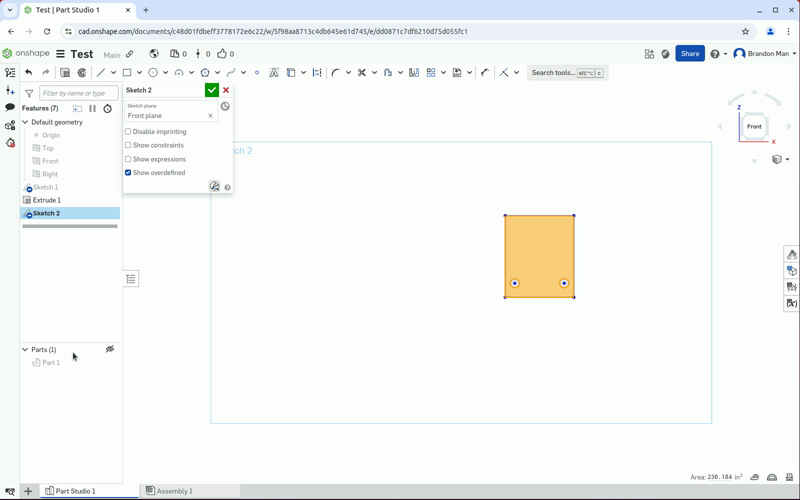
key(shift+e)
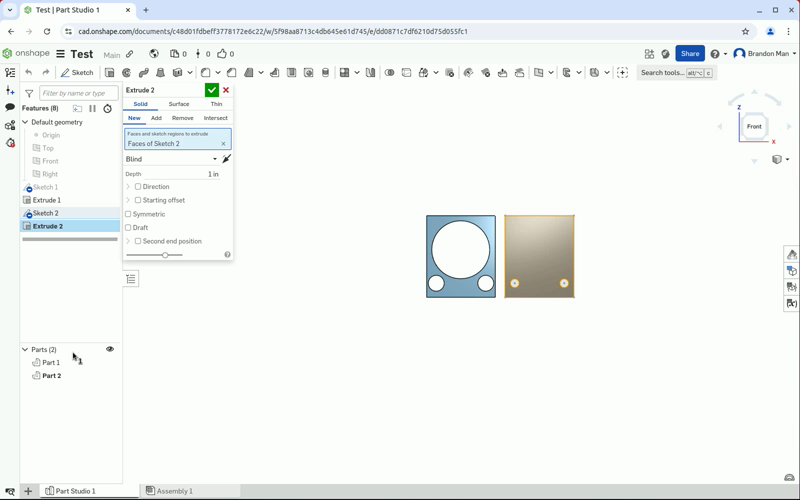
mouse_move(143, 106)
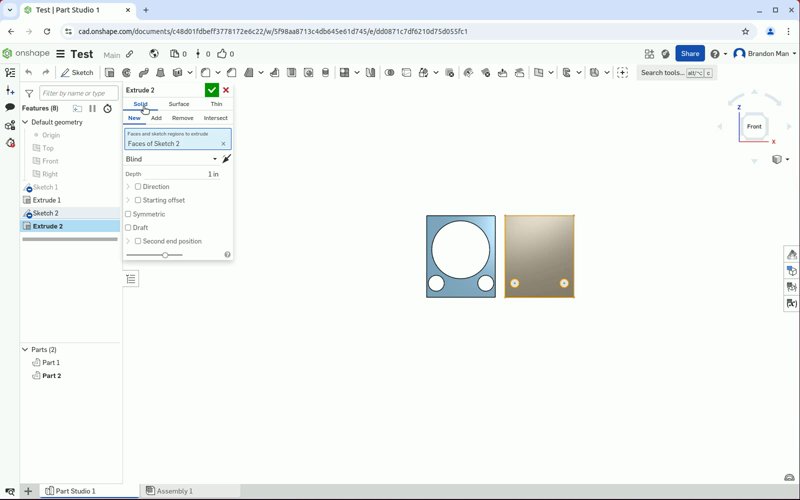
click(143, 106)
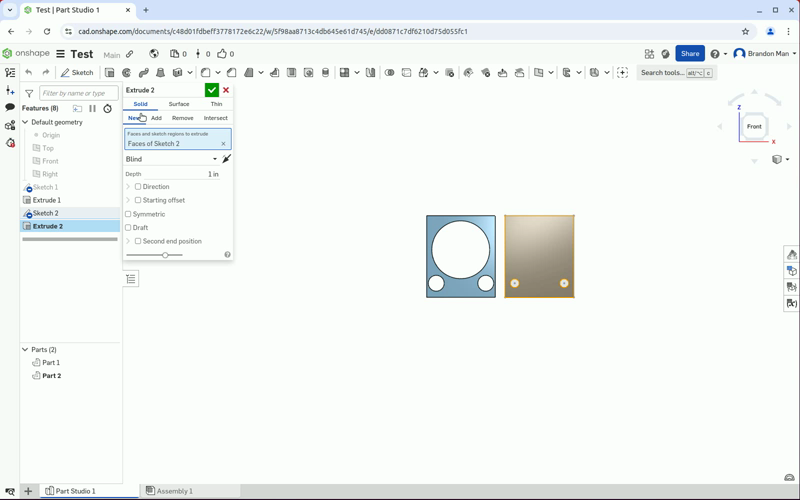
mouse_move(137, 120)
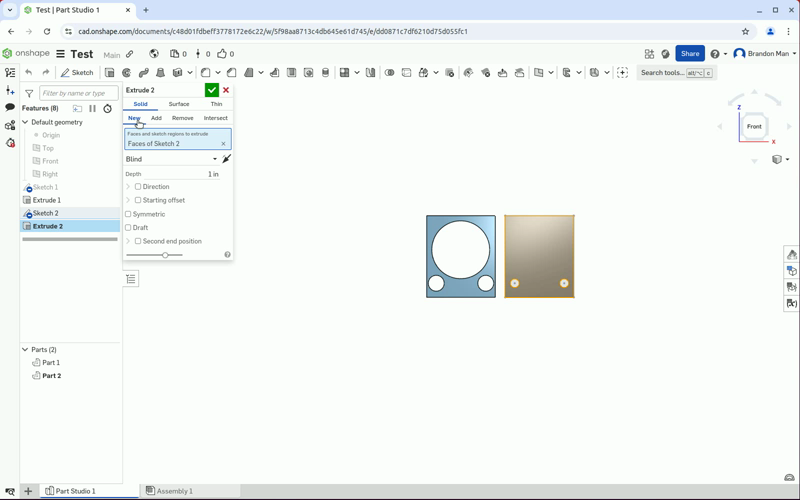
click(137, 120)
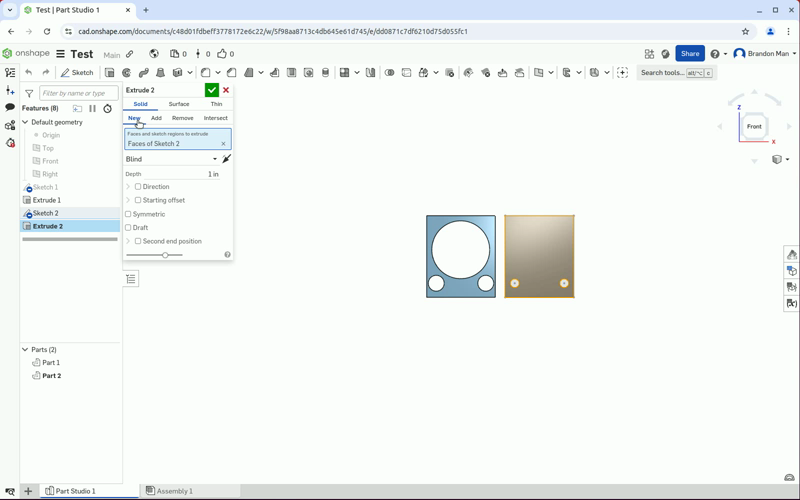
key(tab, 4)
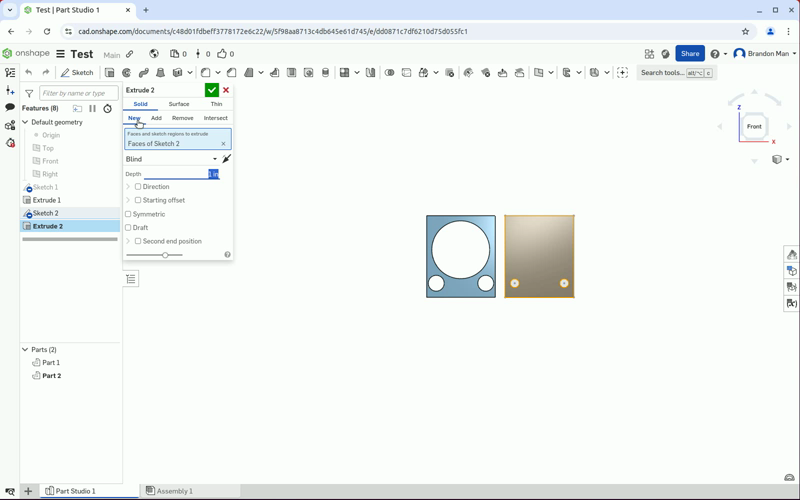
text(1.685)
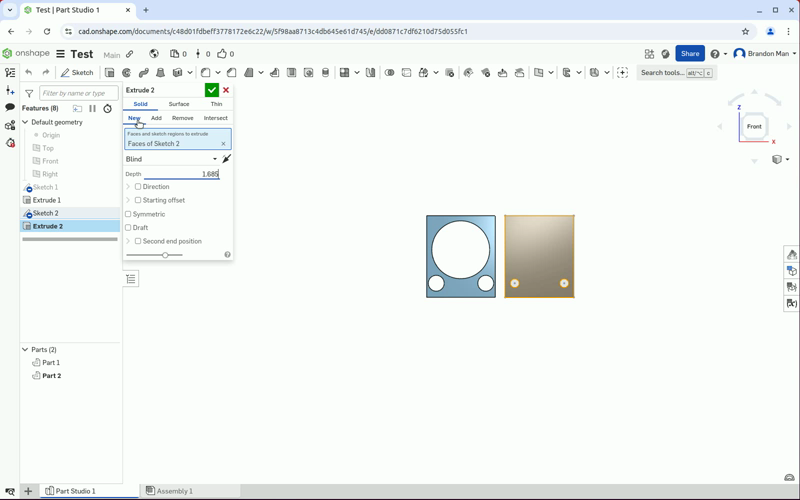
key(enter)
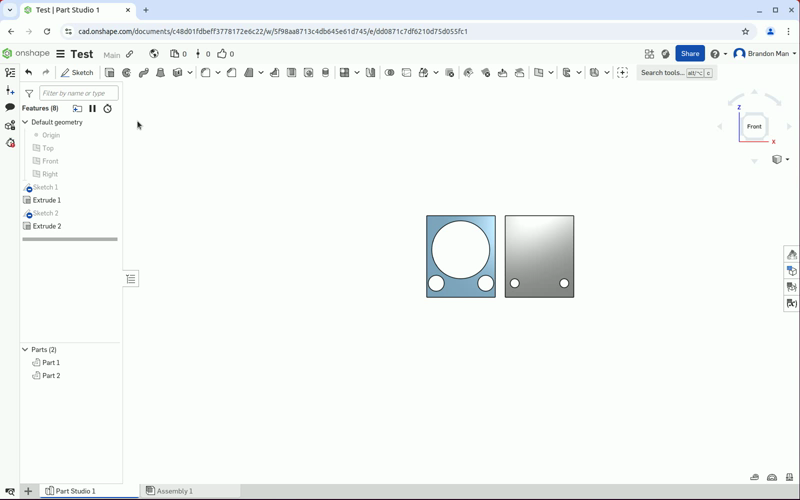
key(shift+h)
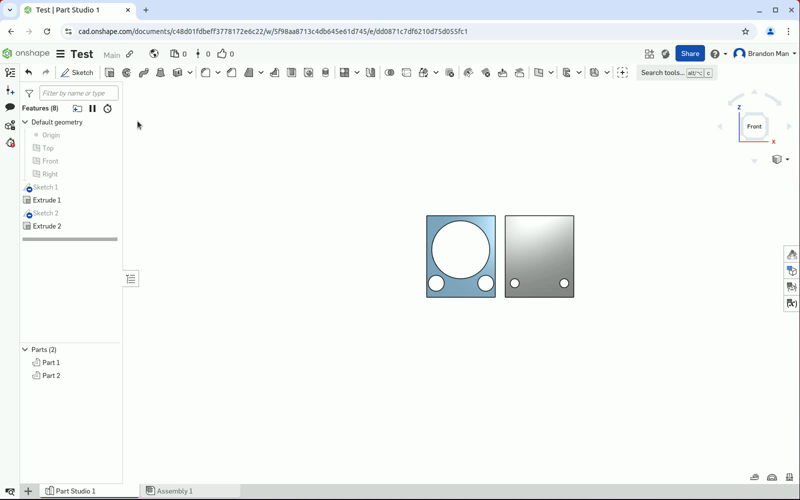
key(shift+h)
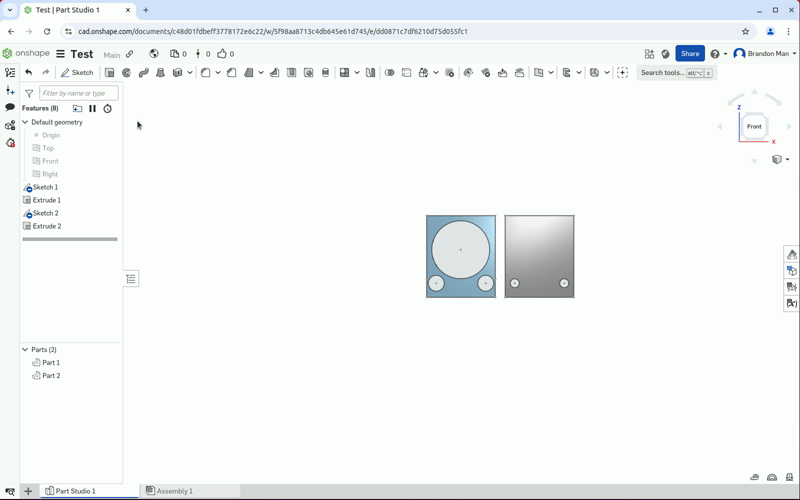
key(shift+7)
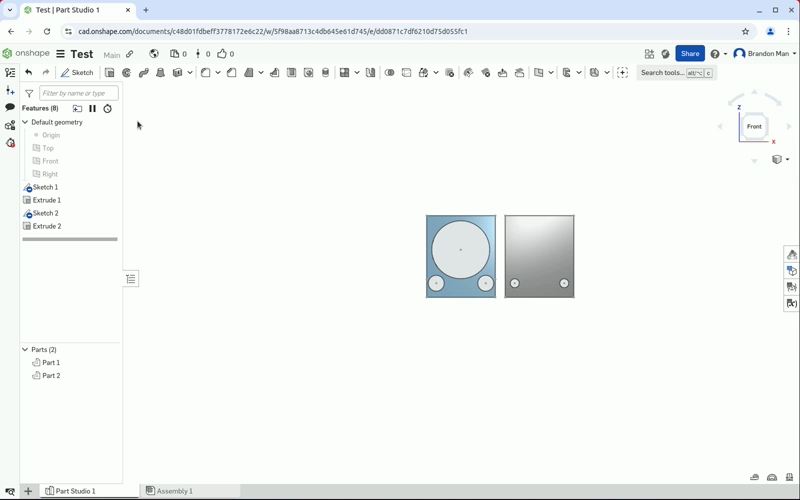
key(left, 2)
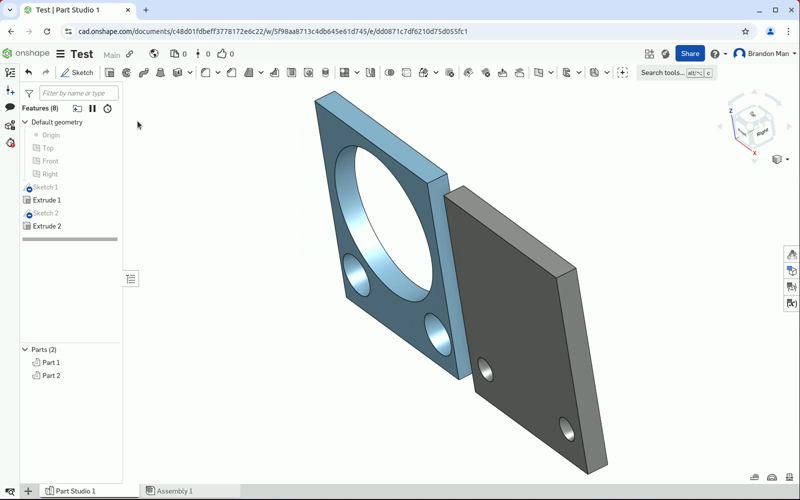
key(down, 2)
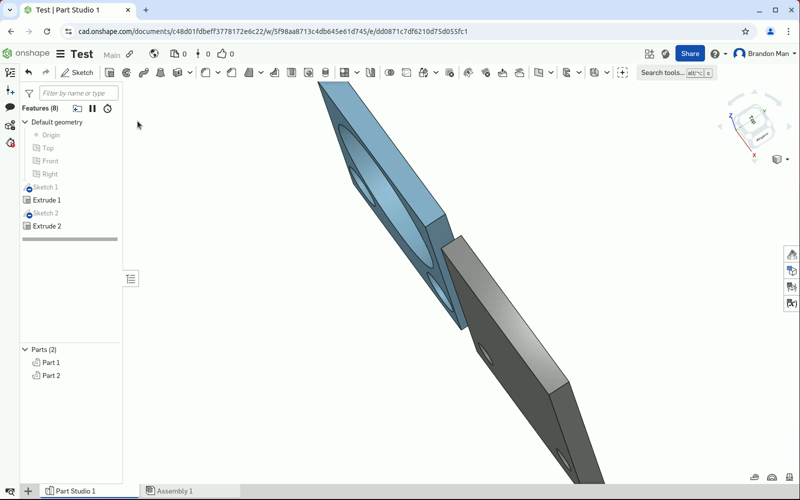
key(up, 2)
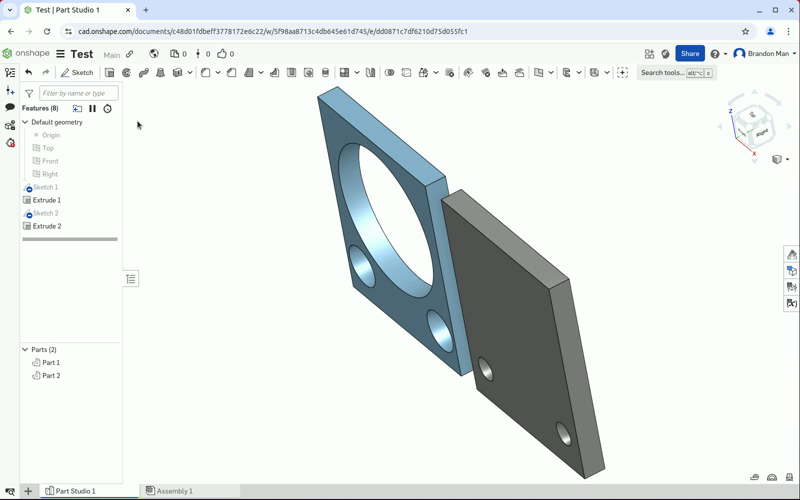
key(right, 2)
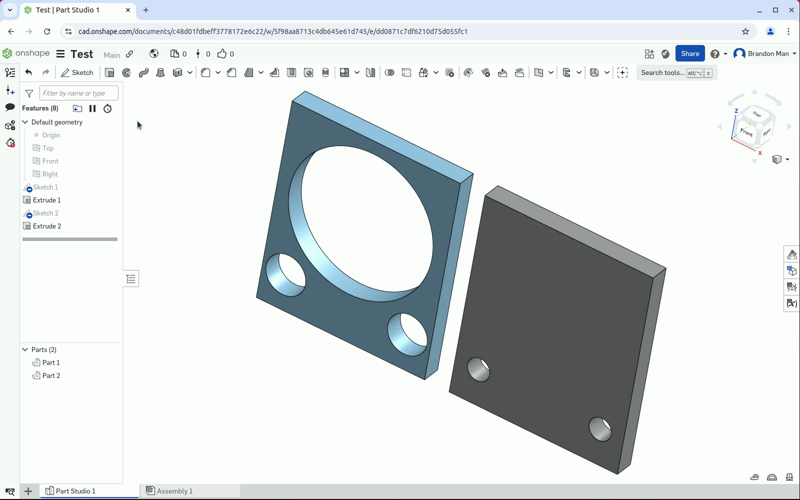
mouse_move(73, 189)
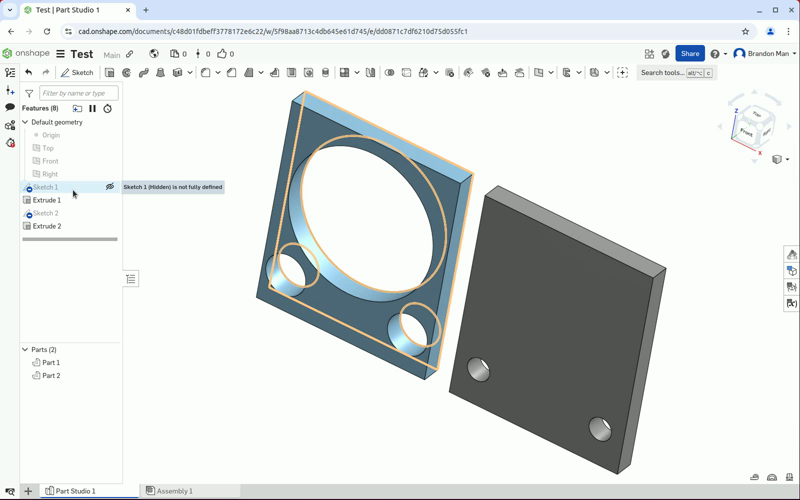
click(73, 189)